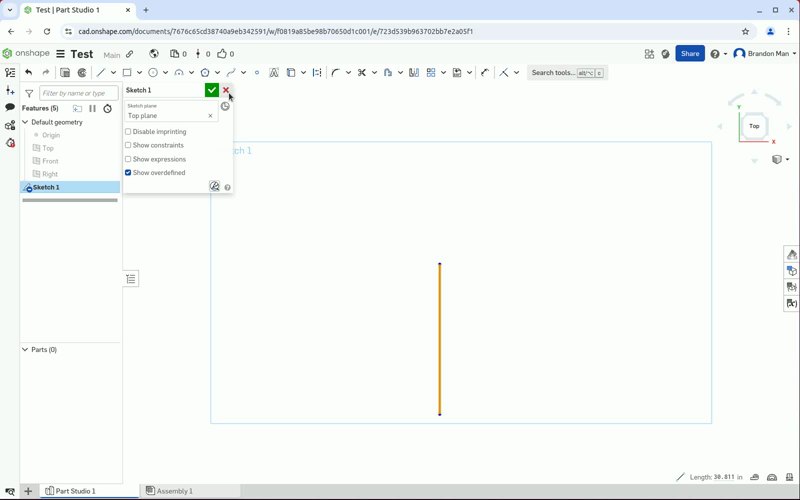
key(shift+h)
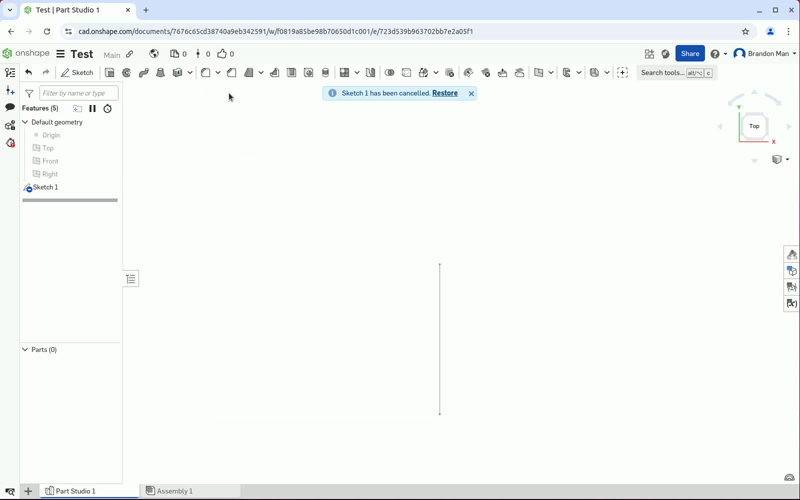
key(shift+s)
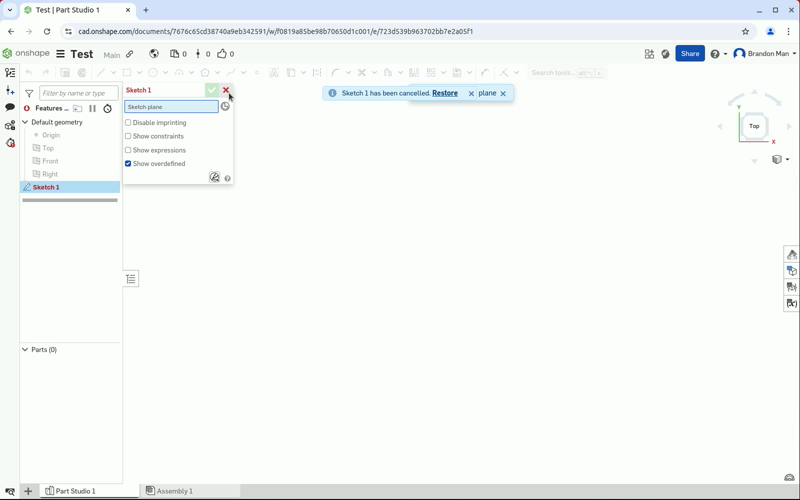
mouse_move(73, 150)
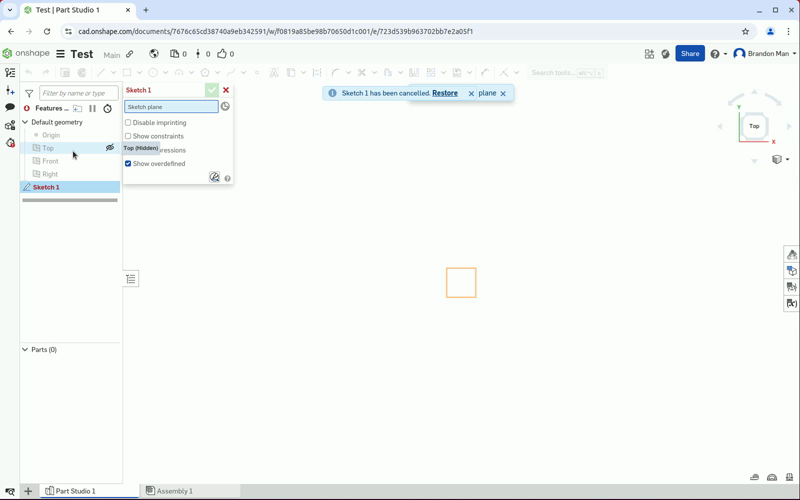
click(73, 150)
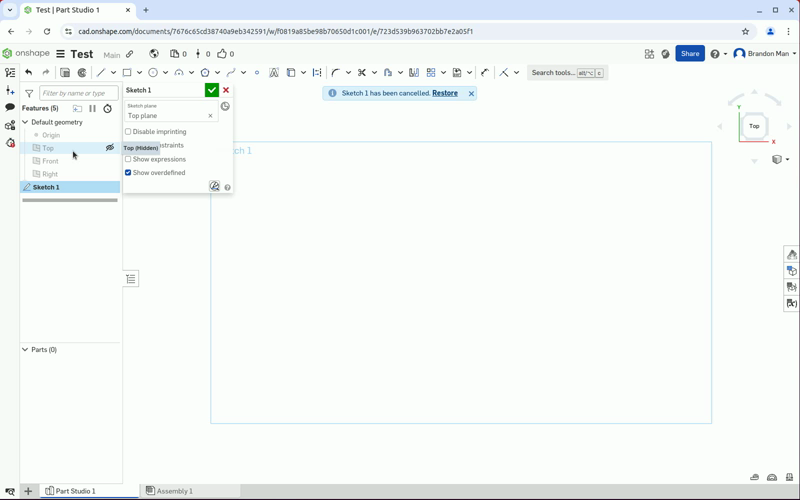
mouse_move(73, 352)
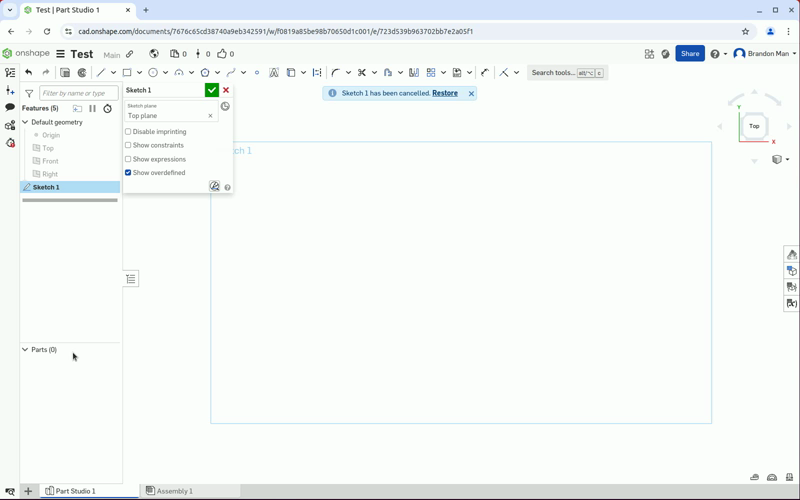
key(y)
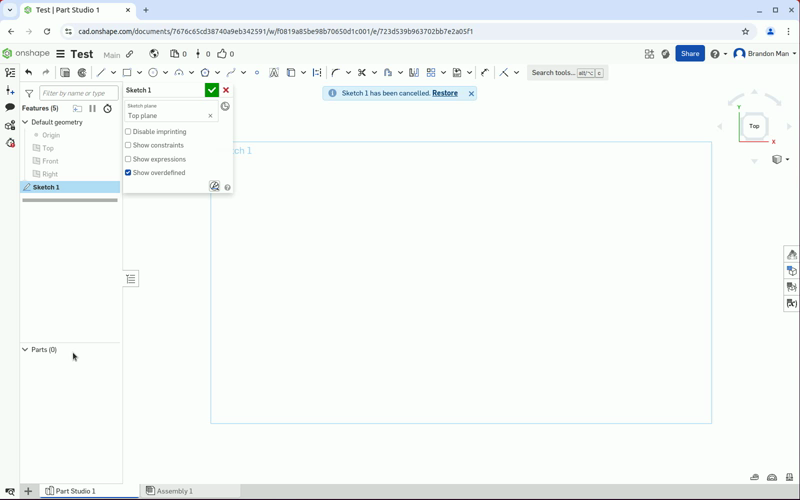
key(c)
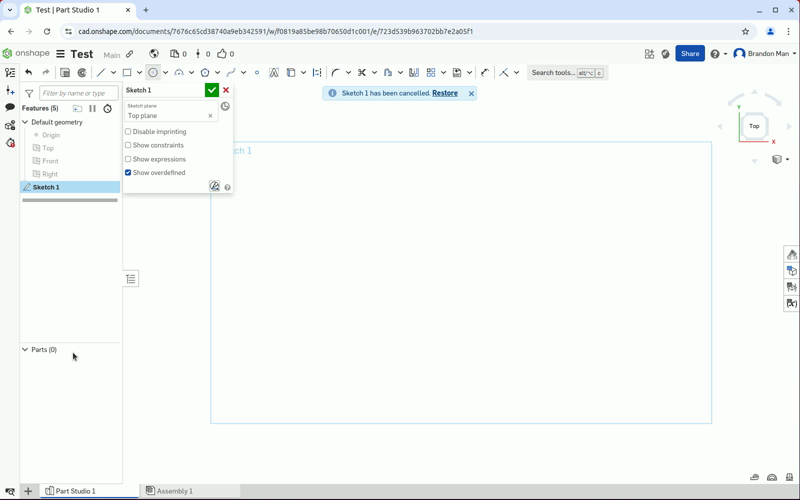
key_down(shift)
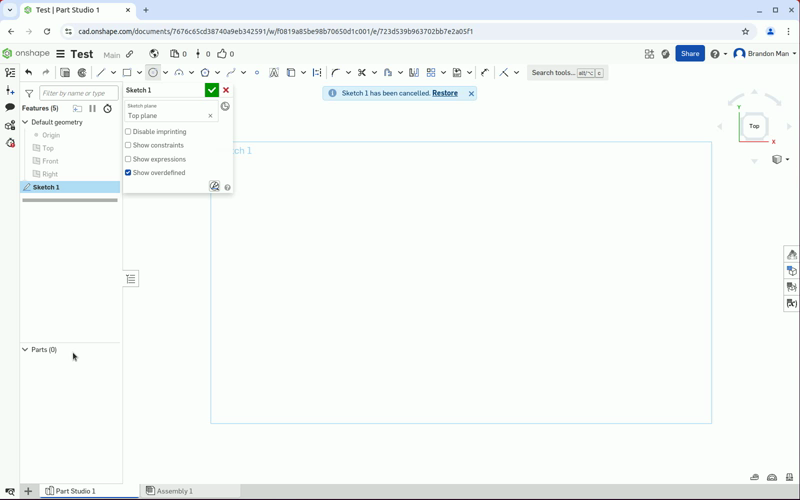
mouse_move(460, 282)
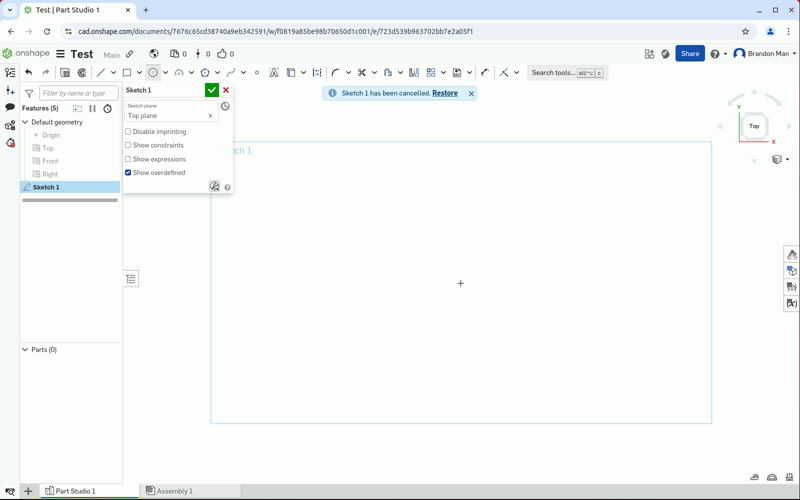
click(460, 282)
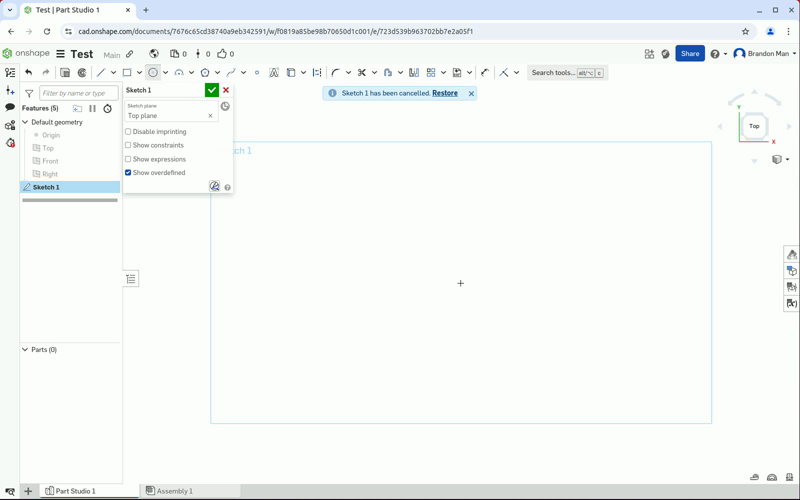
key_up(shift)
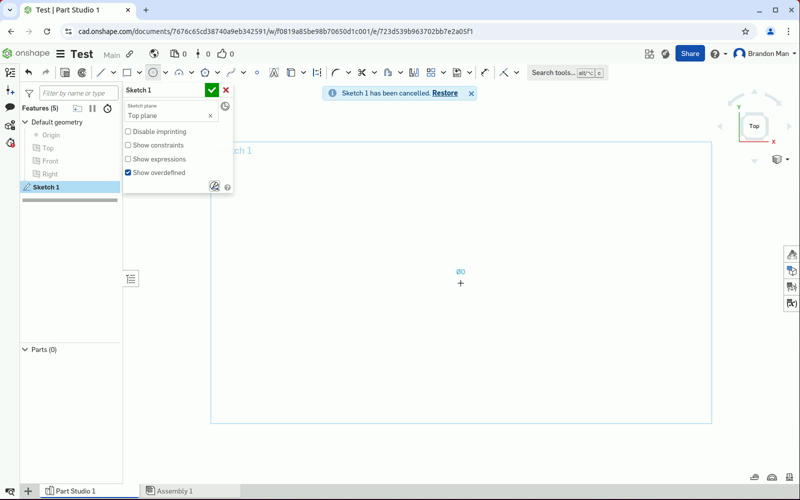
mouse_move(476, 282)
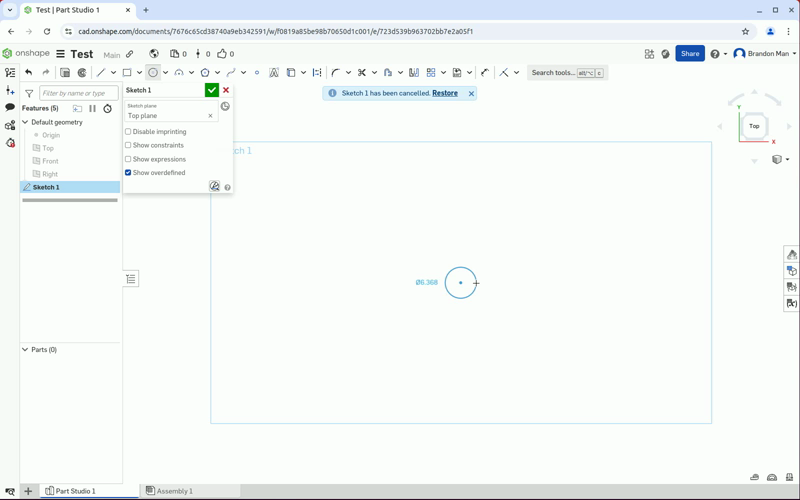
click(476, 282)
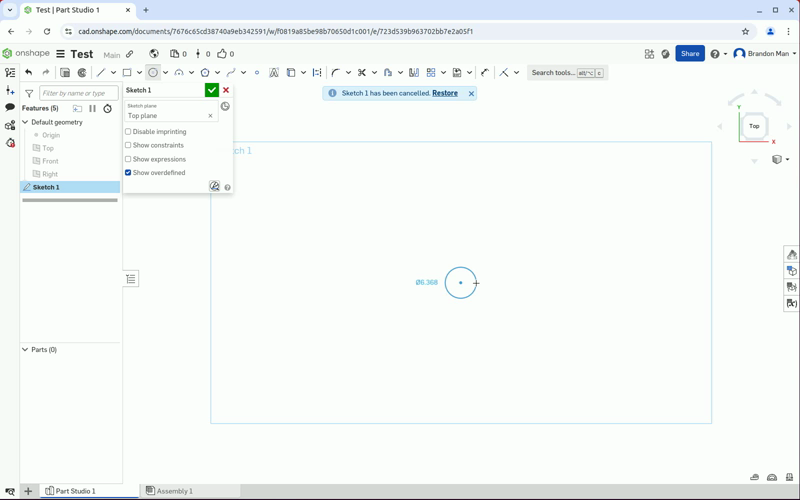
key(esc)
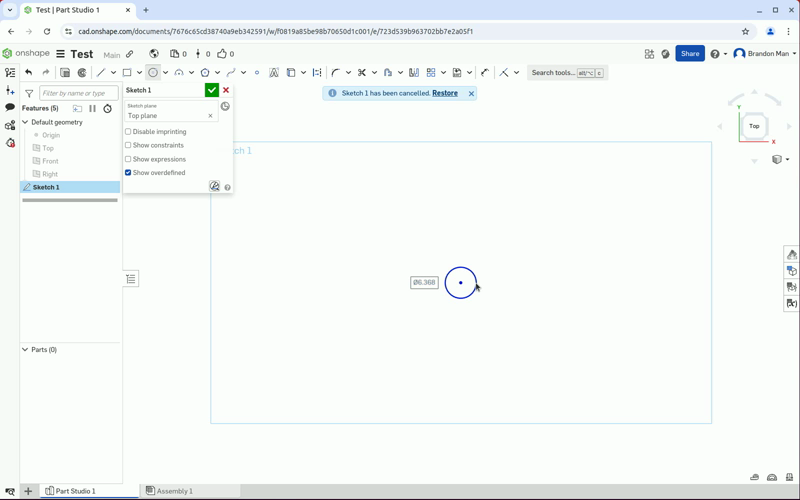
key(c)
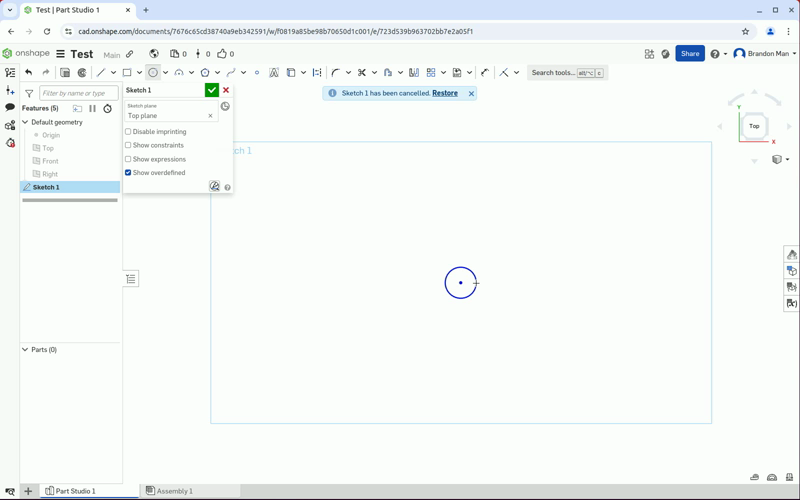
key_down(shift)
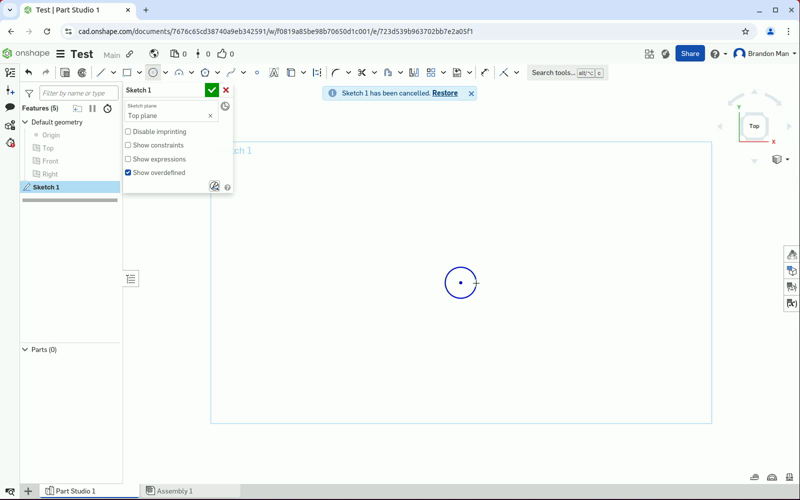
mouse_move(460, 282)
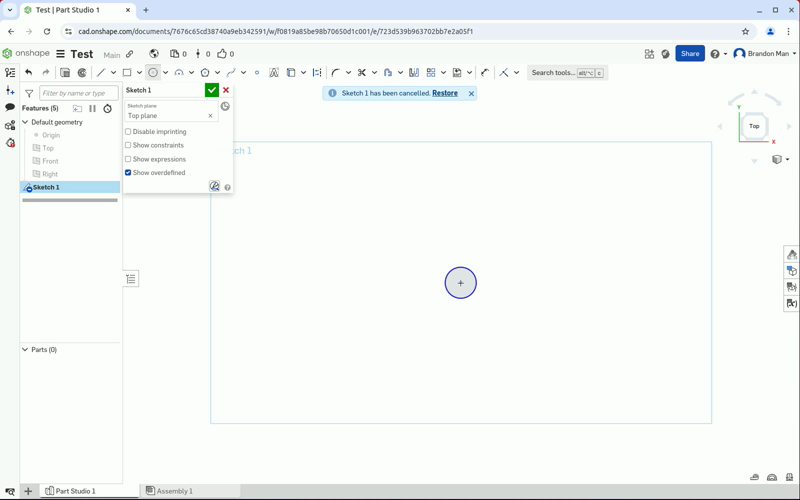
click(460, 282)
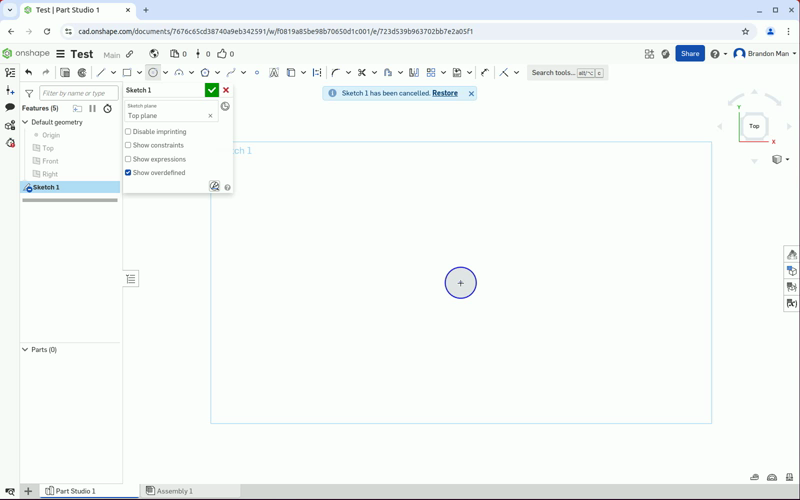
key_up(shift)
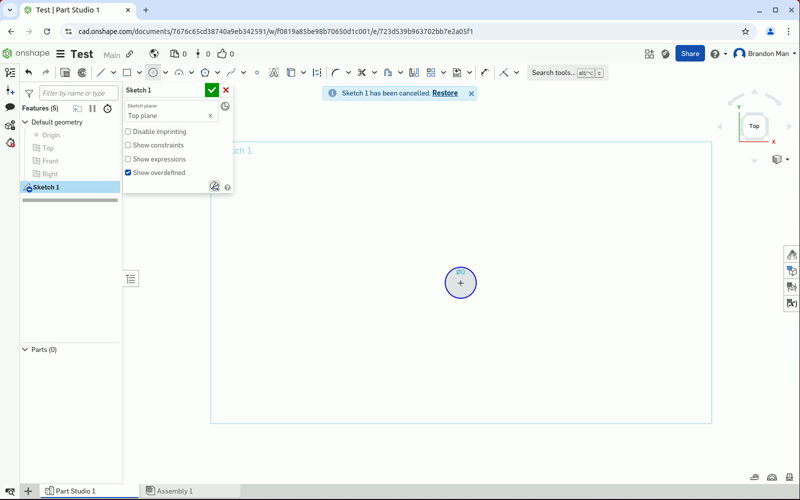
mouse_move(470, 282)
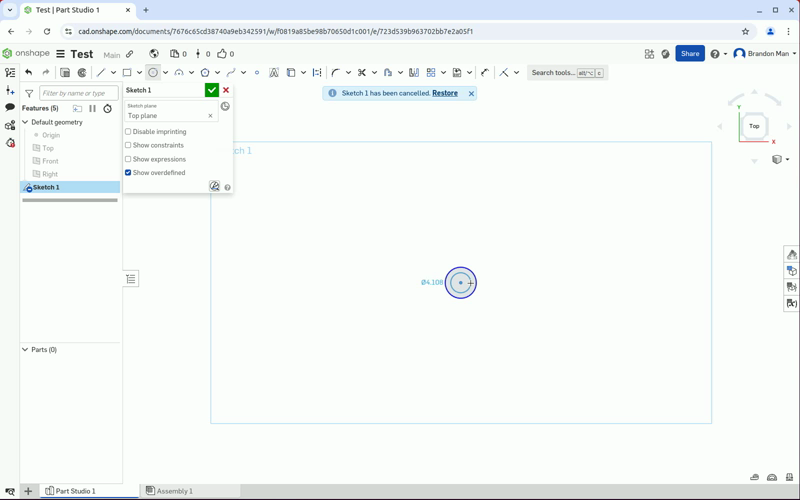
click(470, 282)
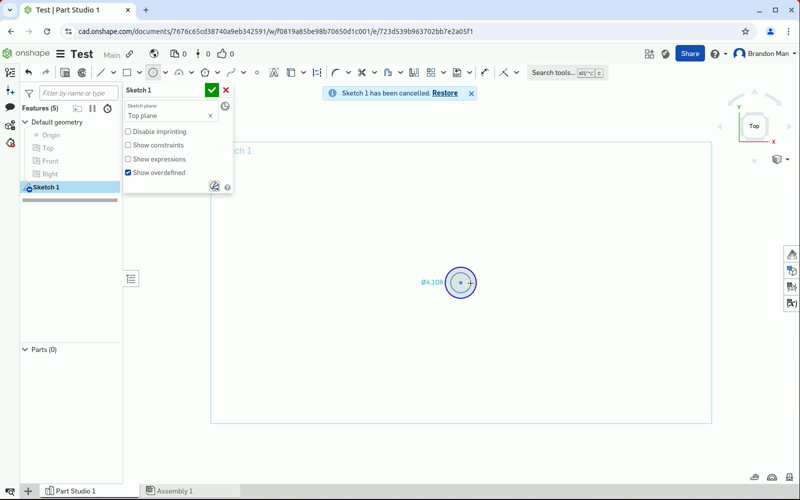
key(esc)
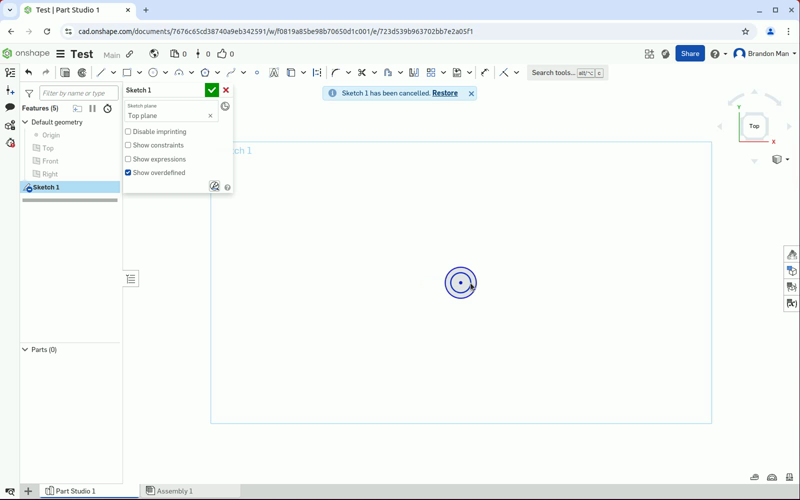
mouse_move(470, 290)
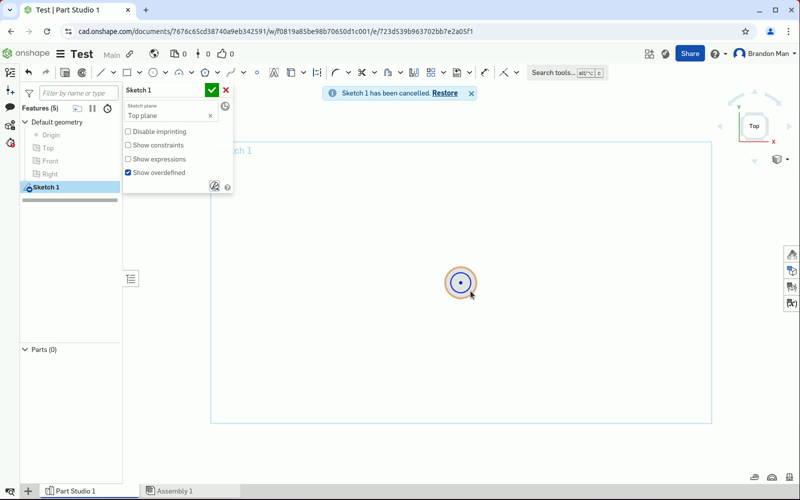
scroll(6)
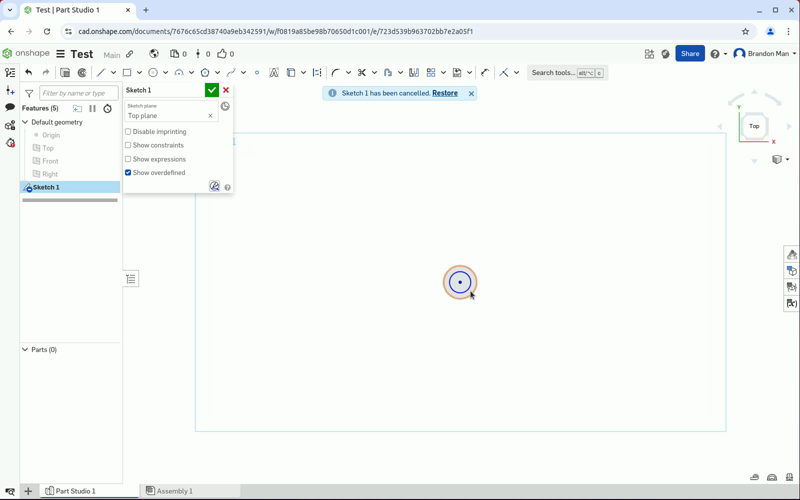
scroll(6)
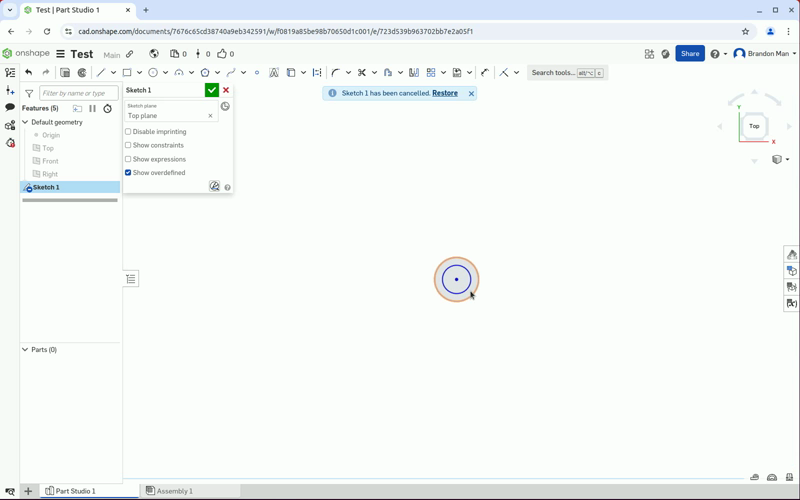
scroll(6)
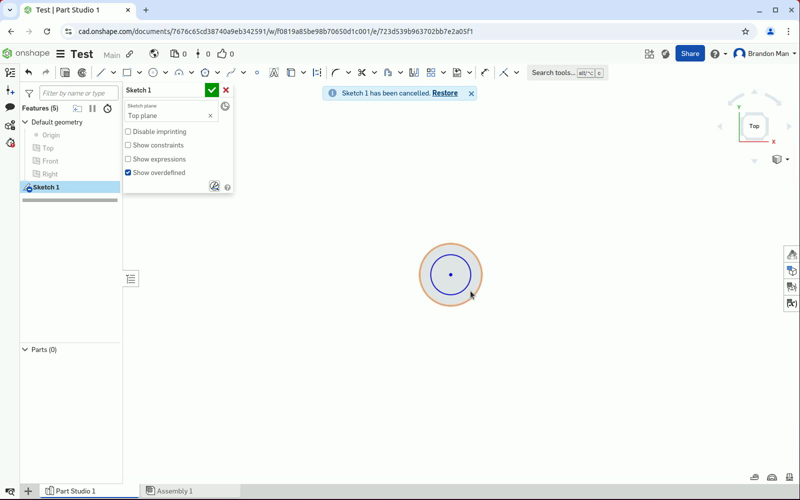
scroll(6)
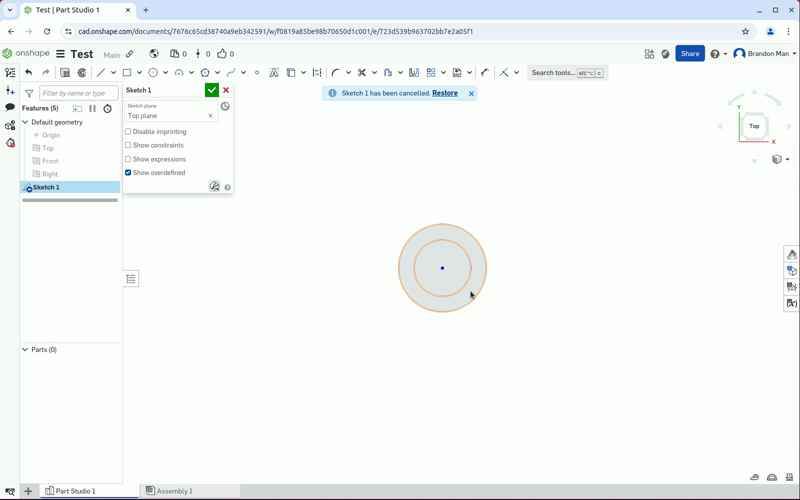
scroll(6)
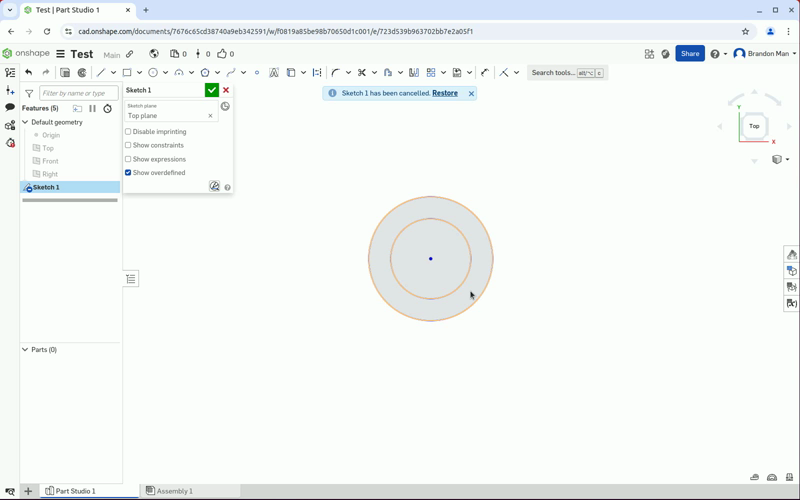
scroll(6)
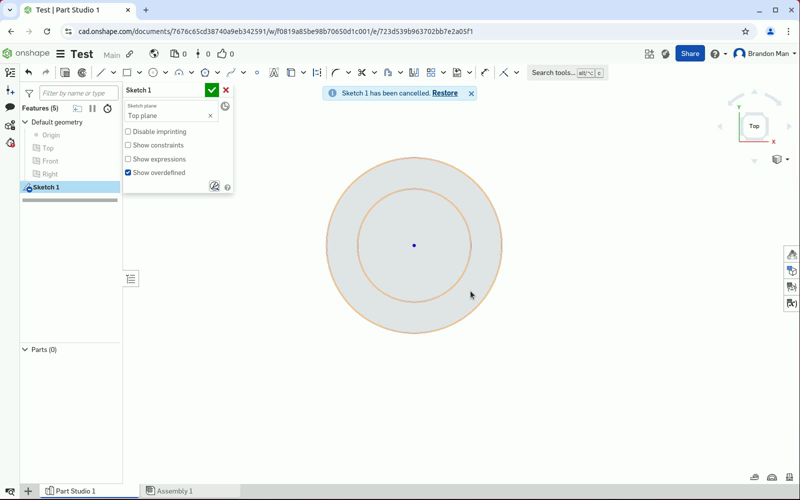
scroll(6)
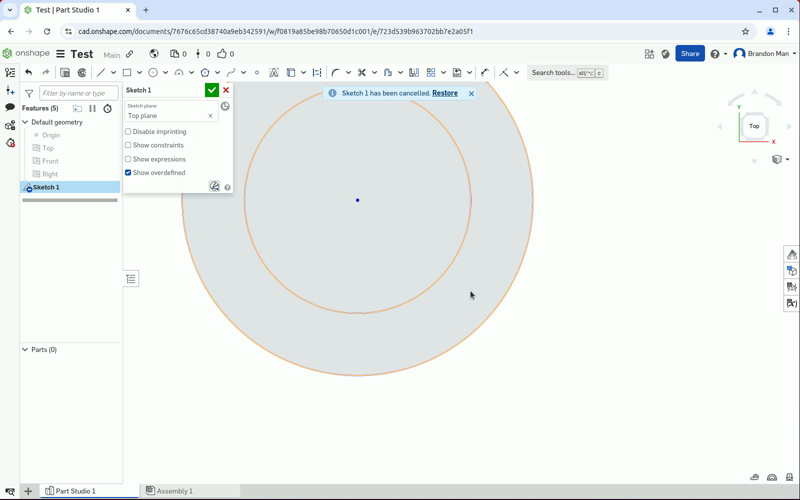
click(470, 290)
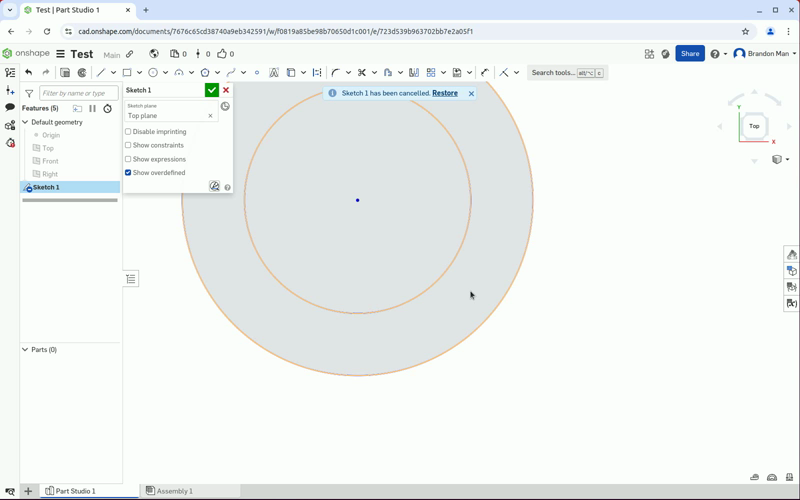
scroll(-6)
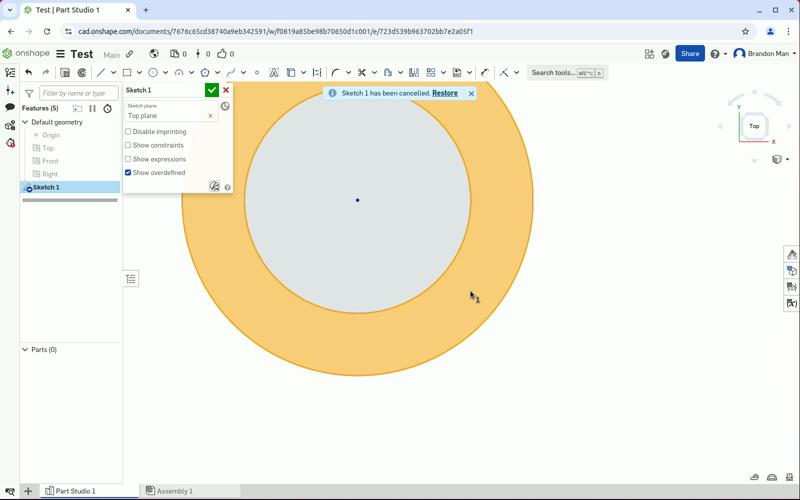
scroll(-6)
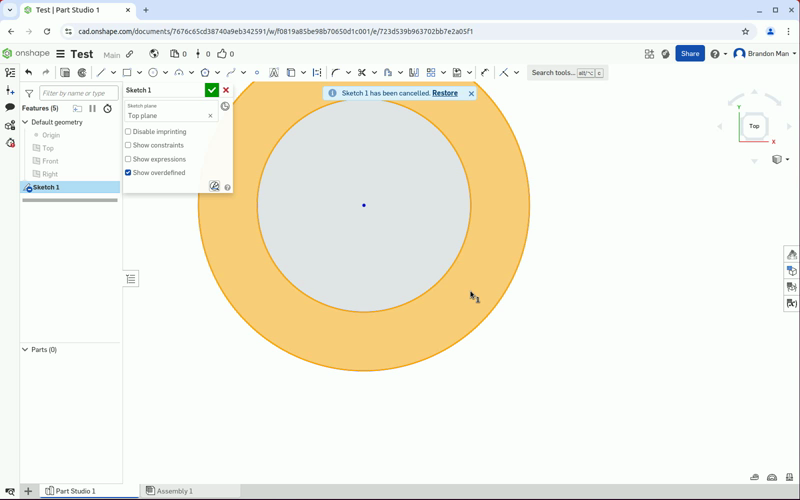
scroll(-6)
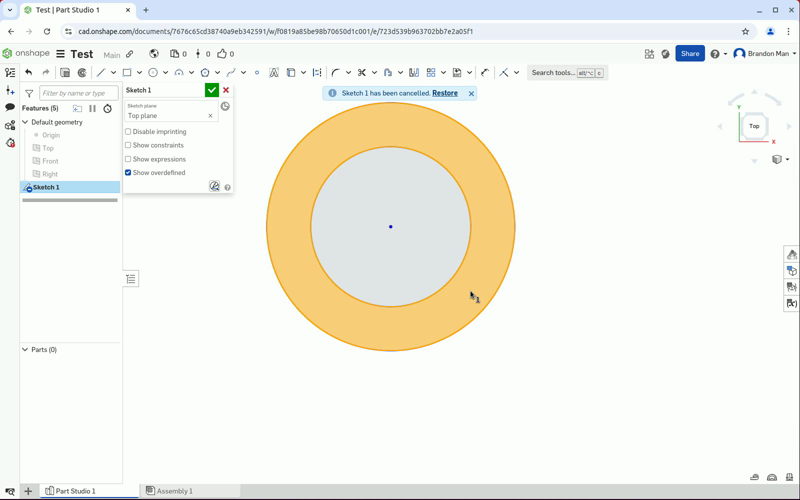
scroll(-6)
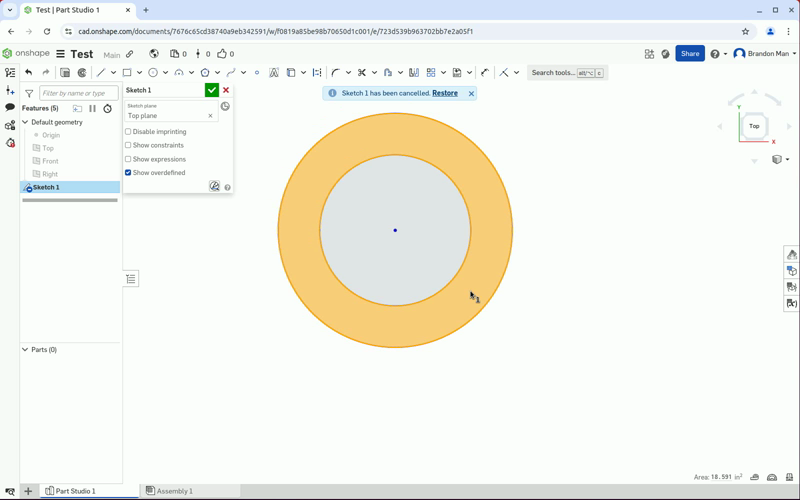
scroll(-6)
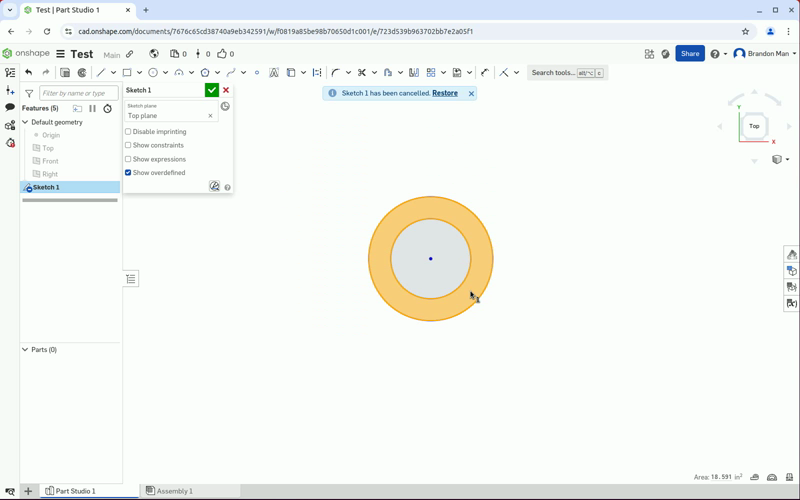
scroll(-6)
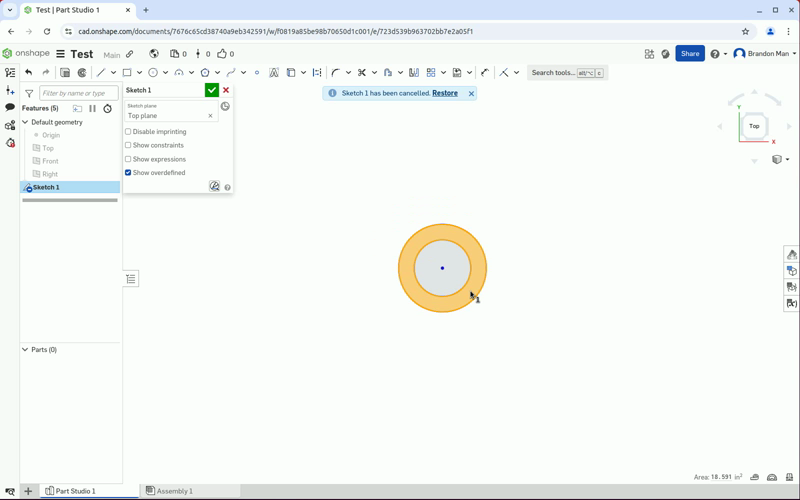
scroll(-6)
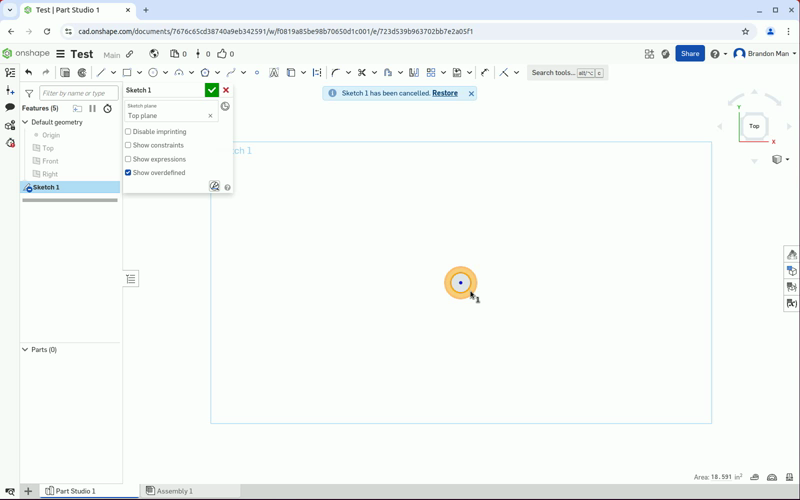
mouse_move(73, 352)
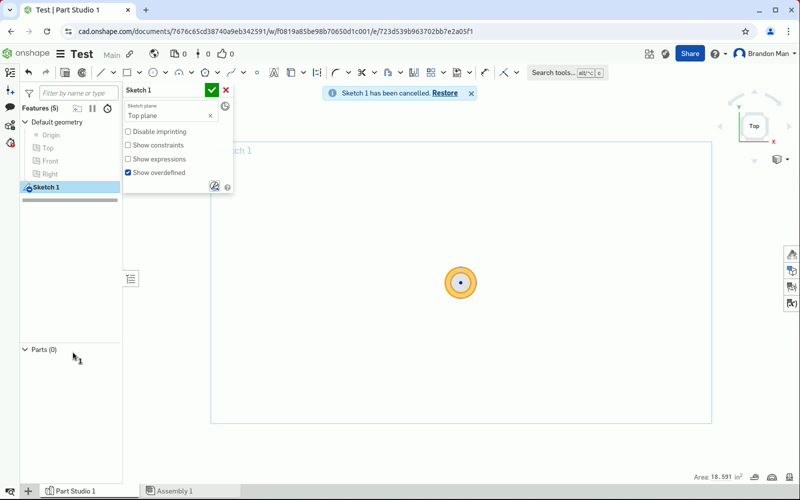
key(shift+y)
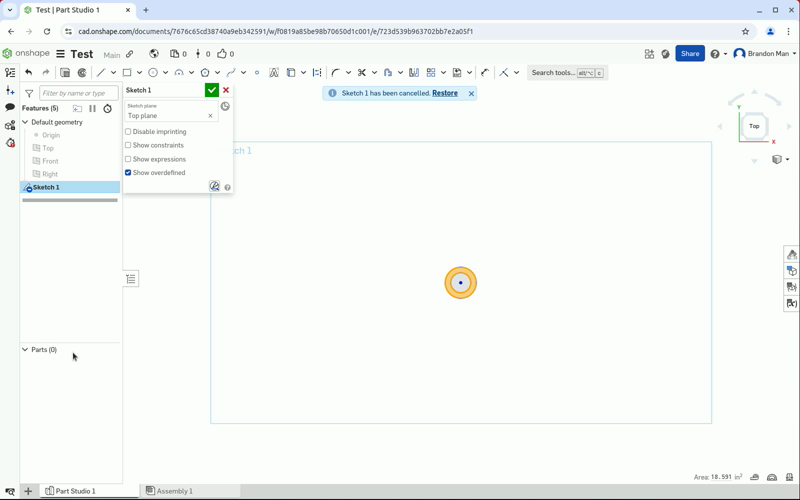
key(shift+e)
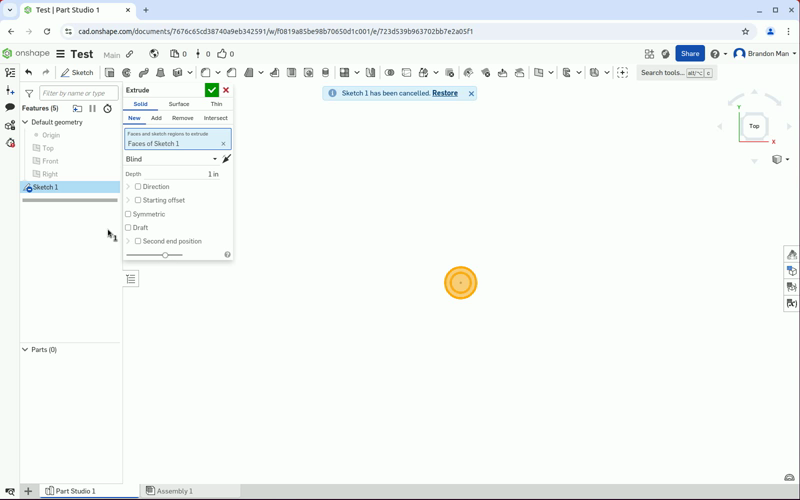
mouse_move(143, 106)
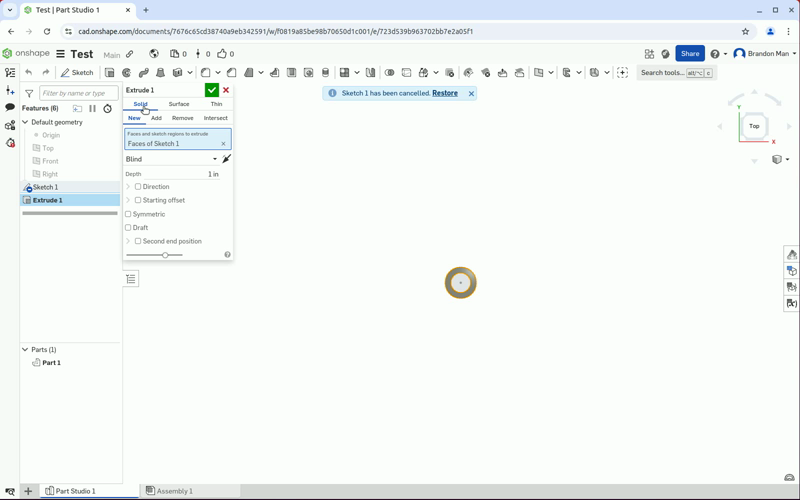
click(143, 106)
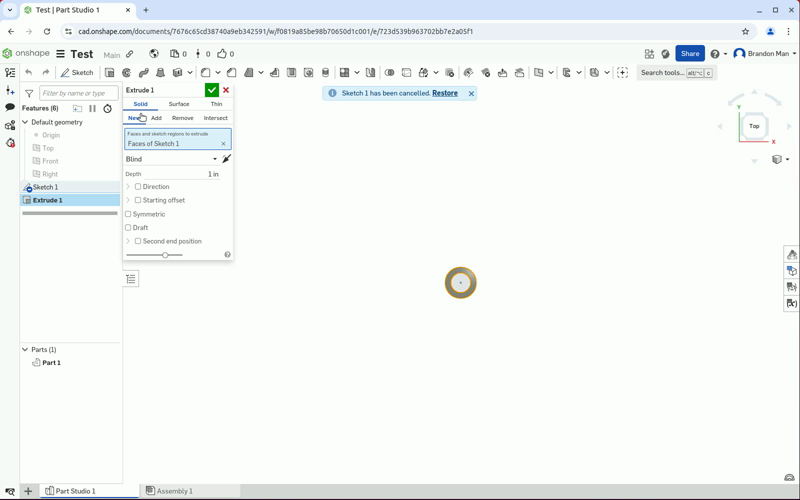
mouse_move(137, 120)
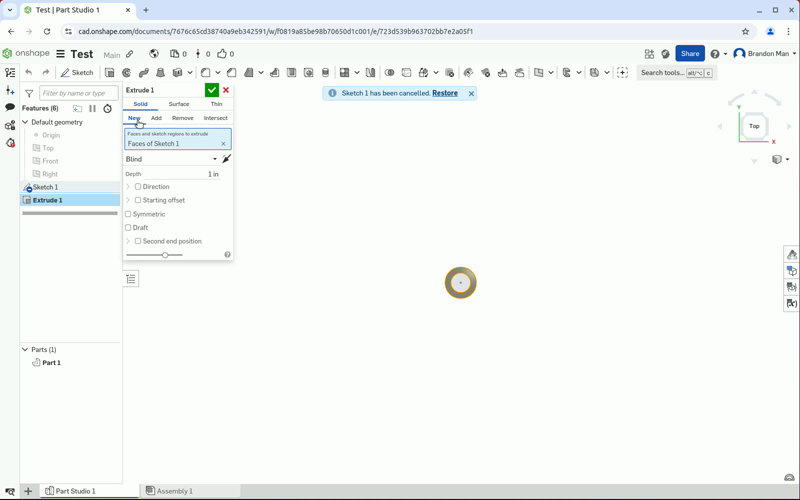
click(137, 120)
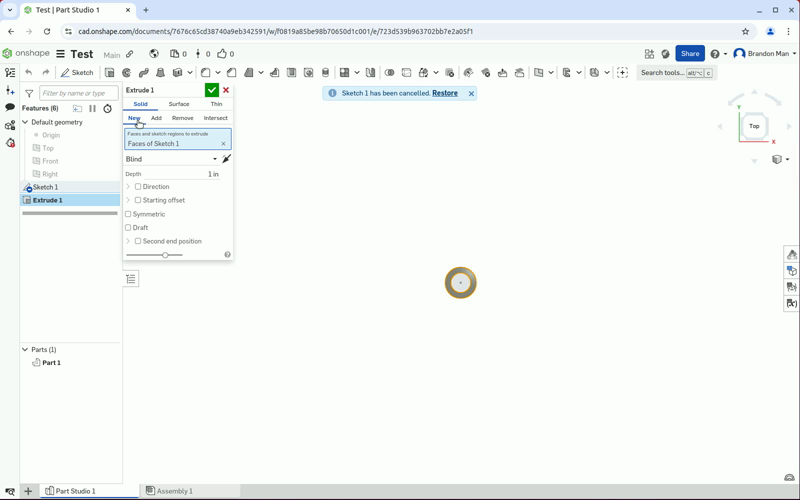
key(tab, 4)
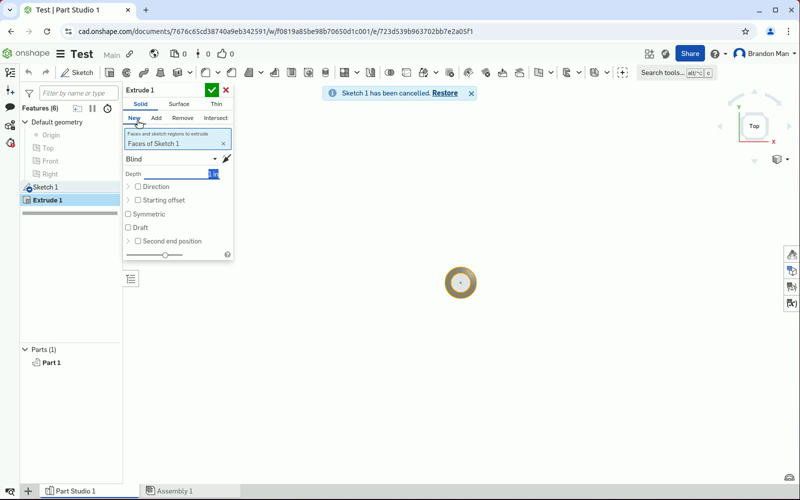
text(23.108)
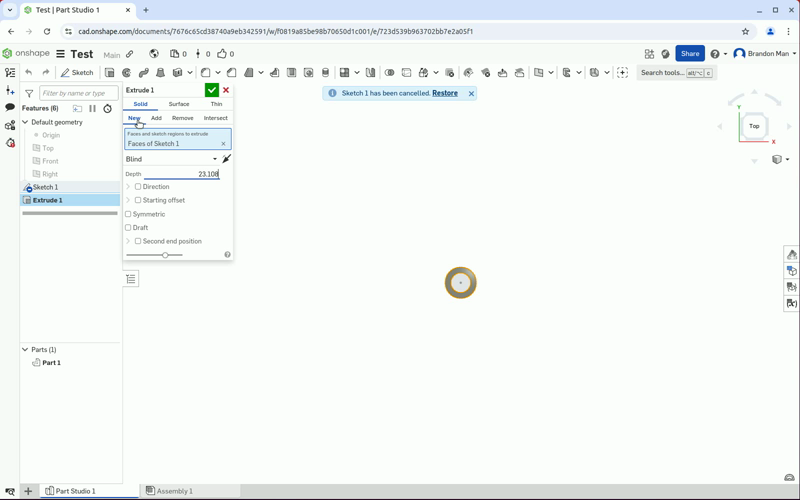
key(enter)
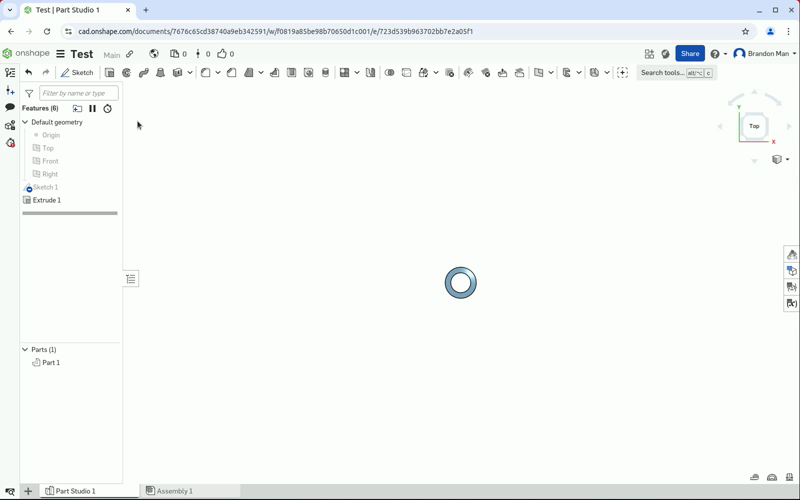
key(shift+h)
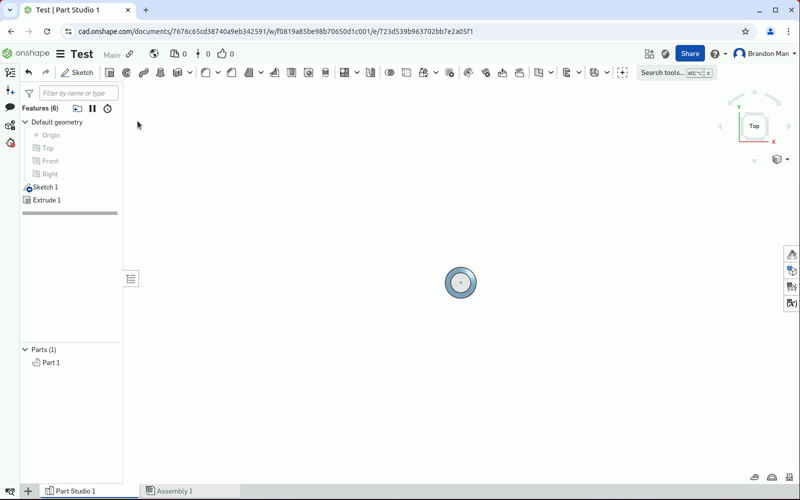
key(shift+h)
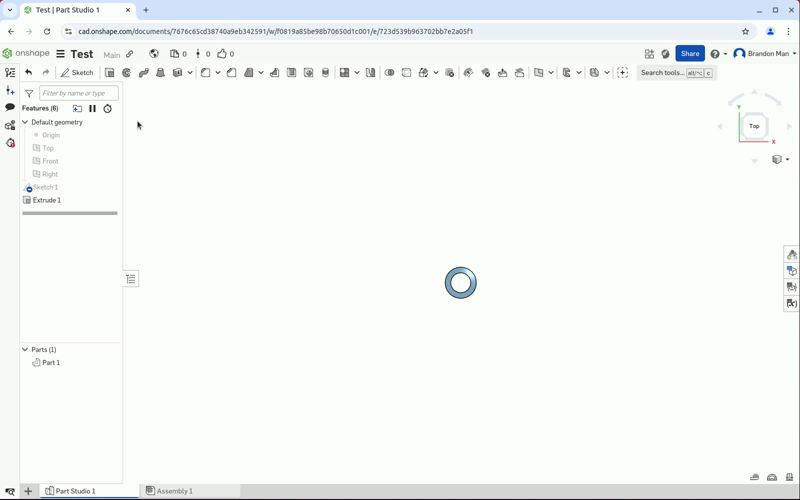
mouse_move(73, 189)
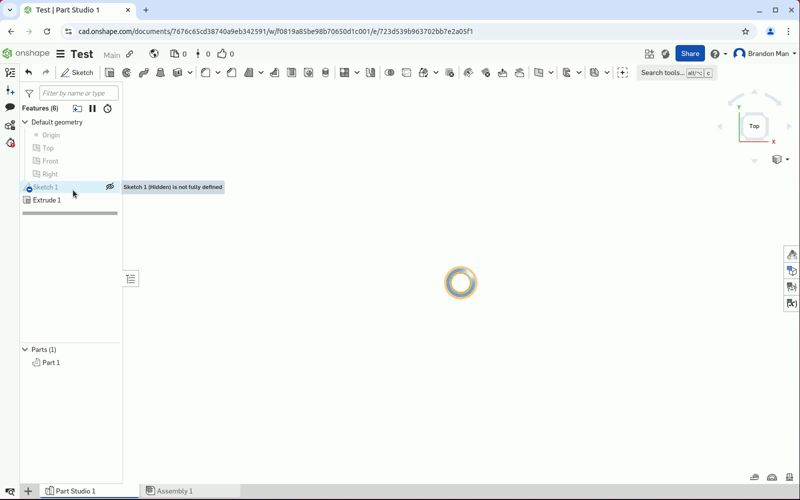
click(73, 189)
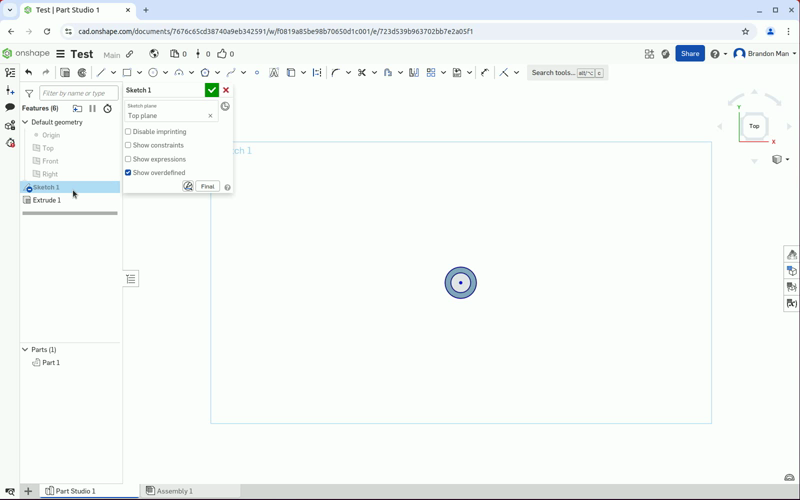
mouse_move(229, 92)
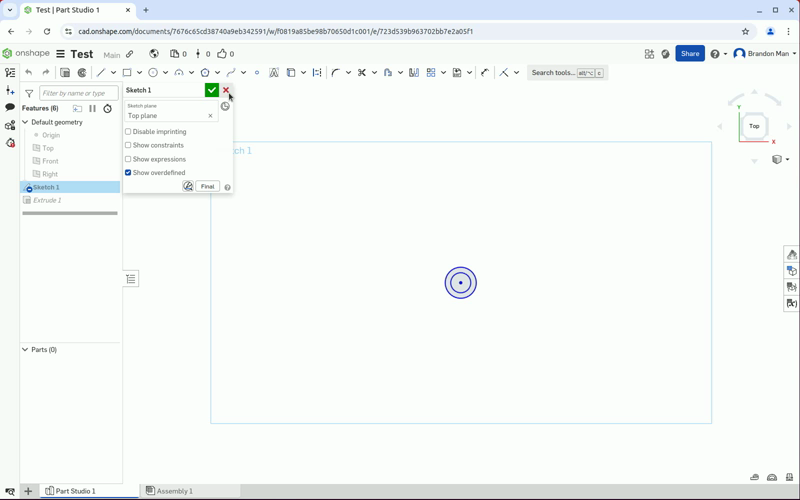
click(229, 92)
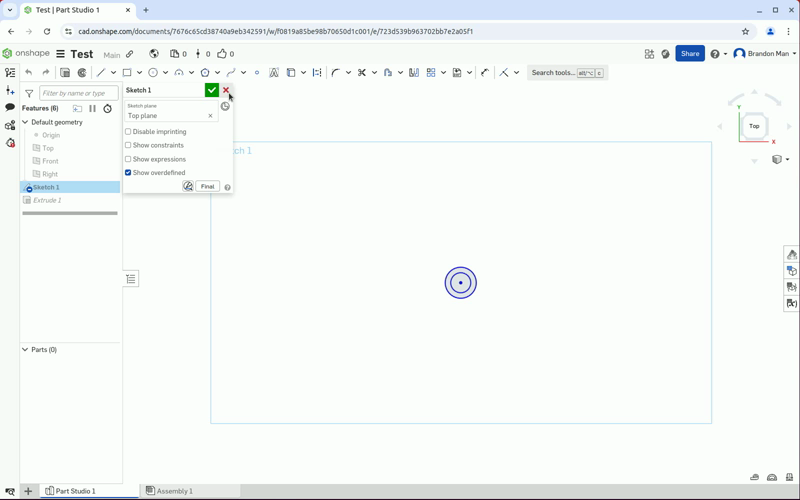
key(shift+s)
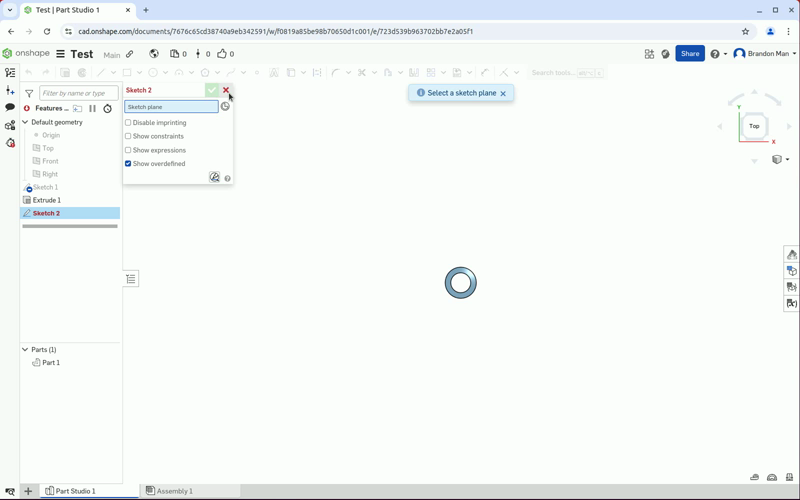
mouse_move(73, 150)
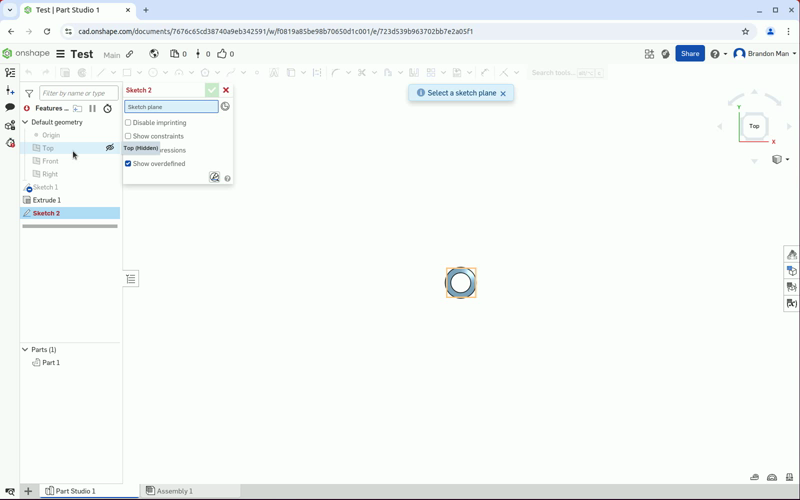
click(73, 150)
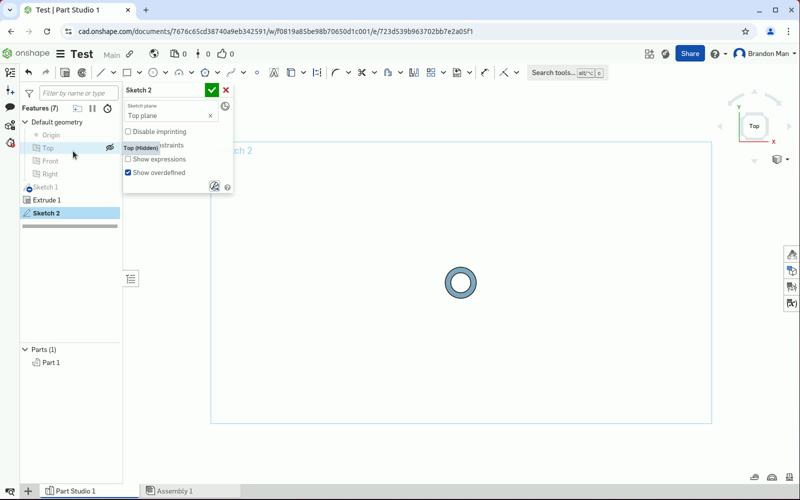
mouse_move(73, 352)
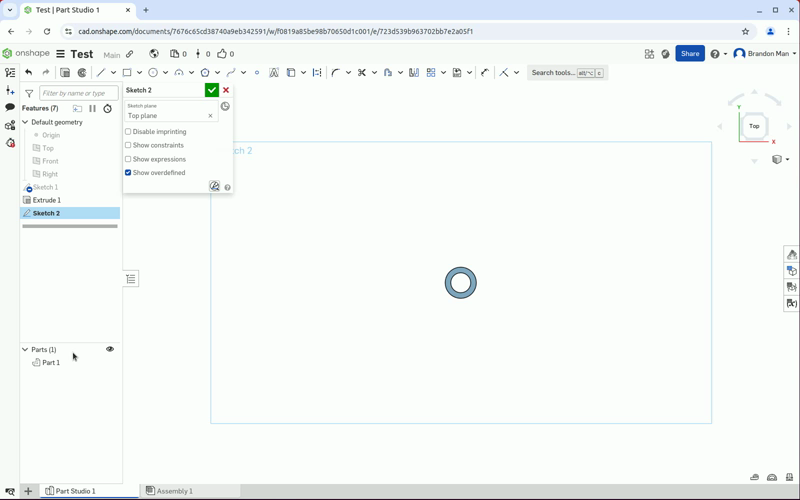
key(y)
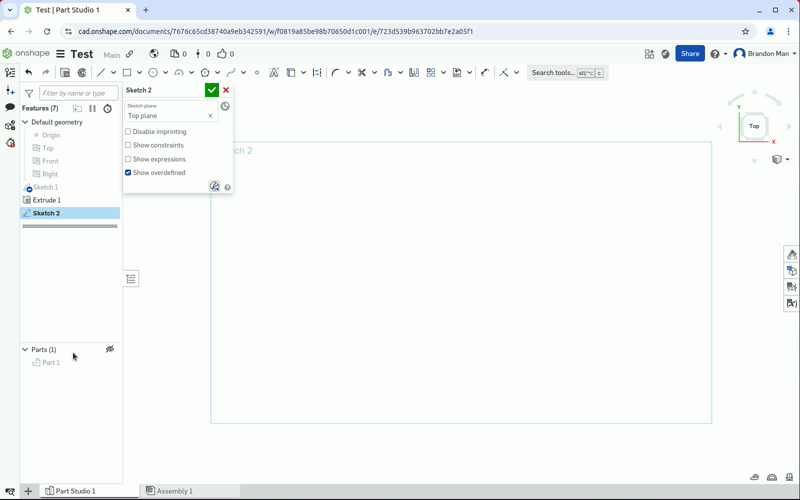
key(c)
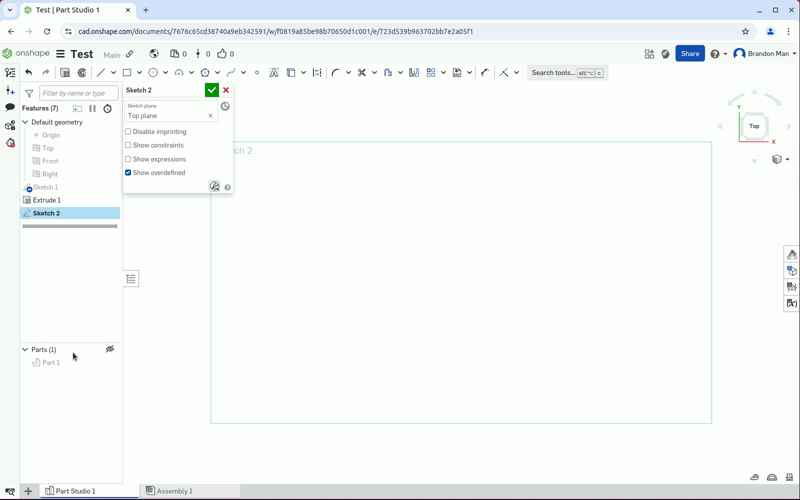
key_down(shift)
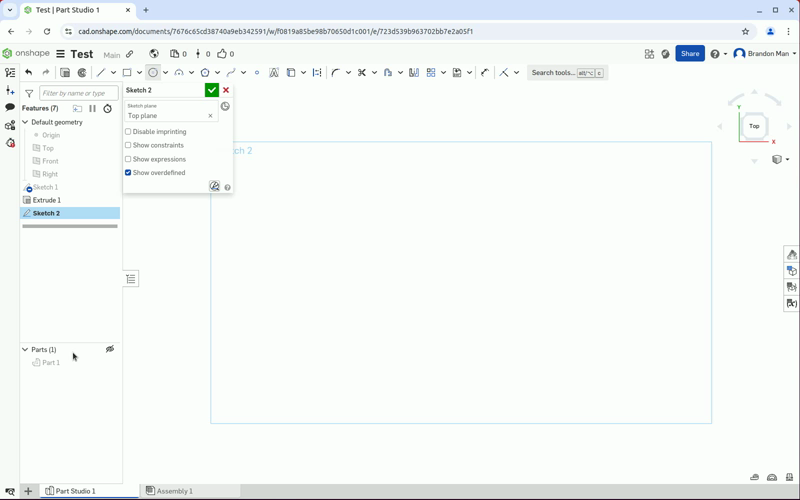
mouse_move(460, 282)
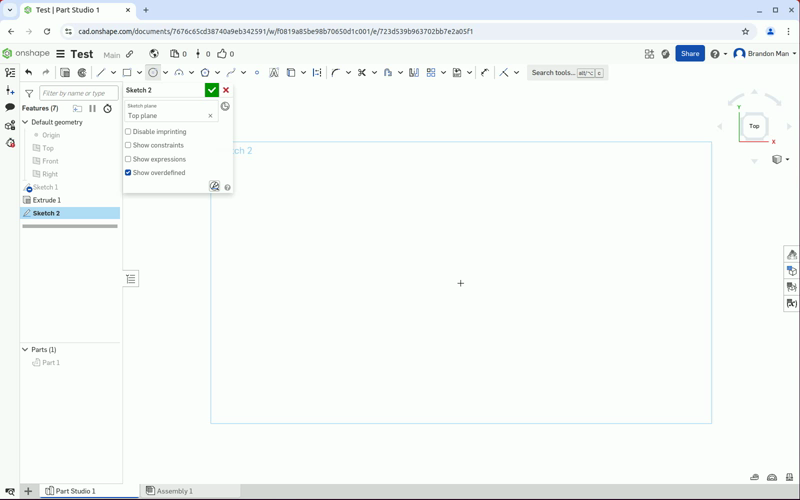
click(460, 282)
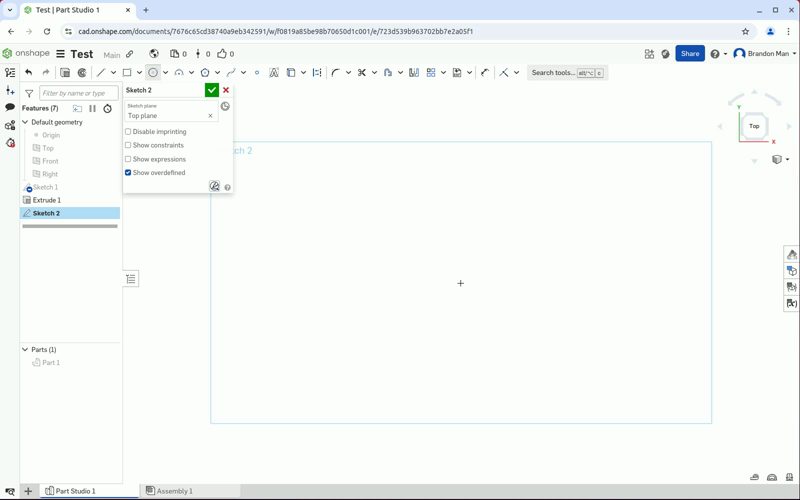
key_up(shift)
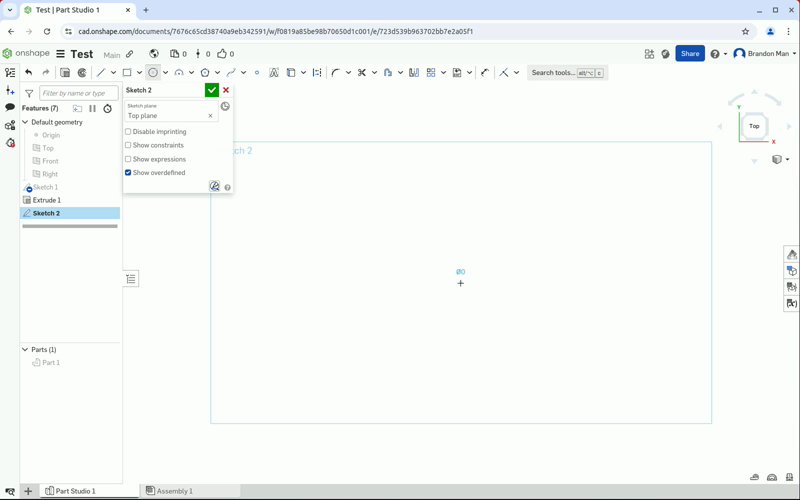
mouse_move(476, 282)
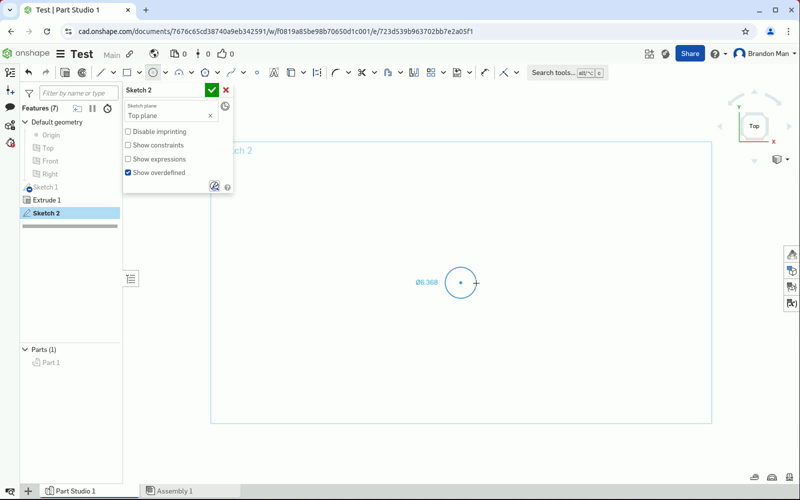
click(476, 282)
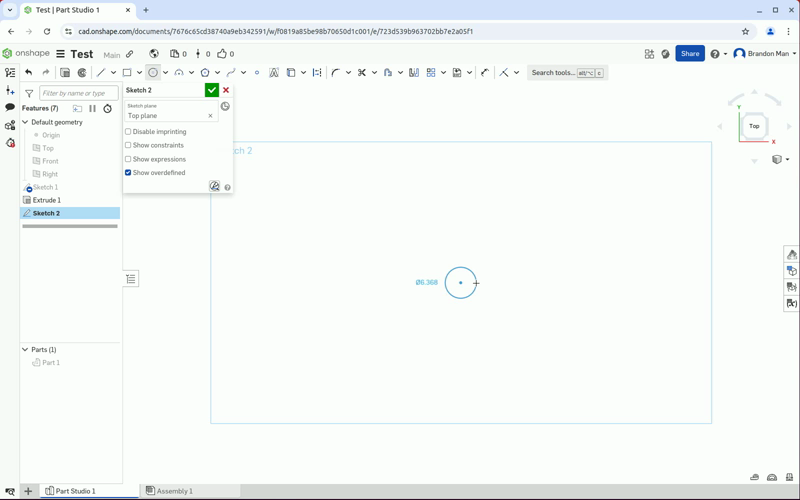
key(esc)
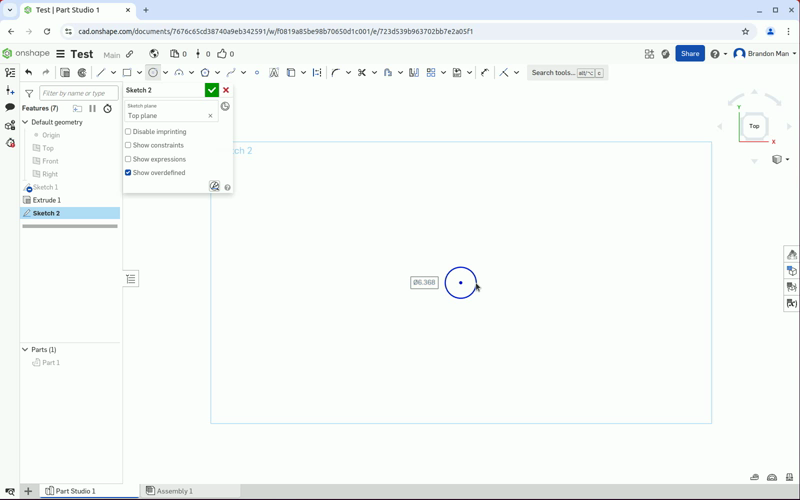
key(c)
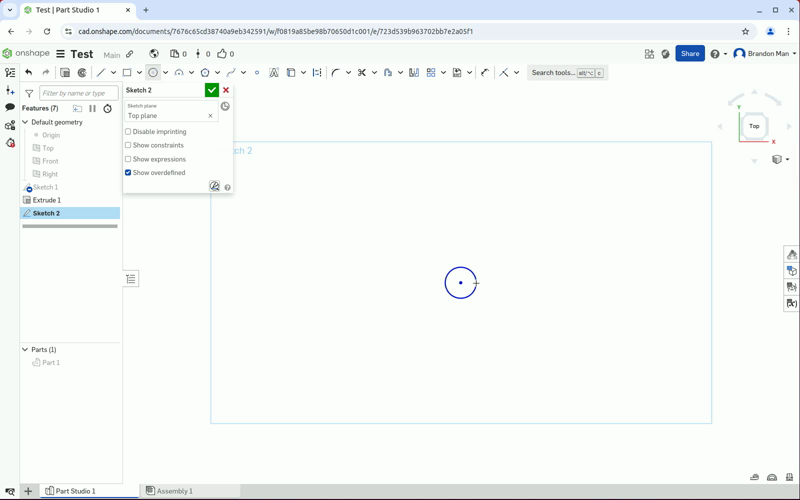
key_down(shift)
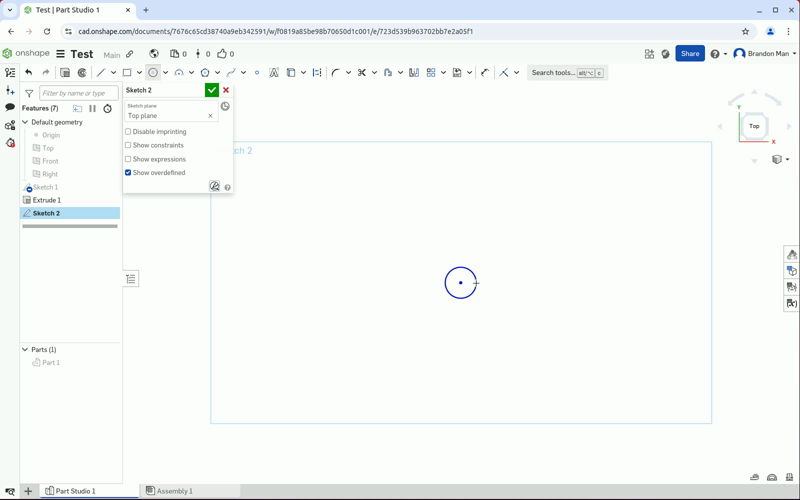
mouse_move(460, 282)
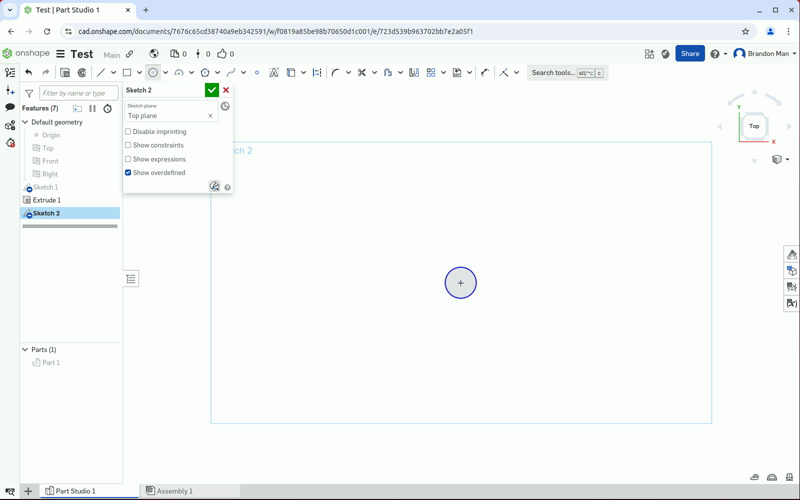
click(460, 282)
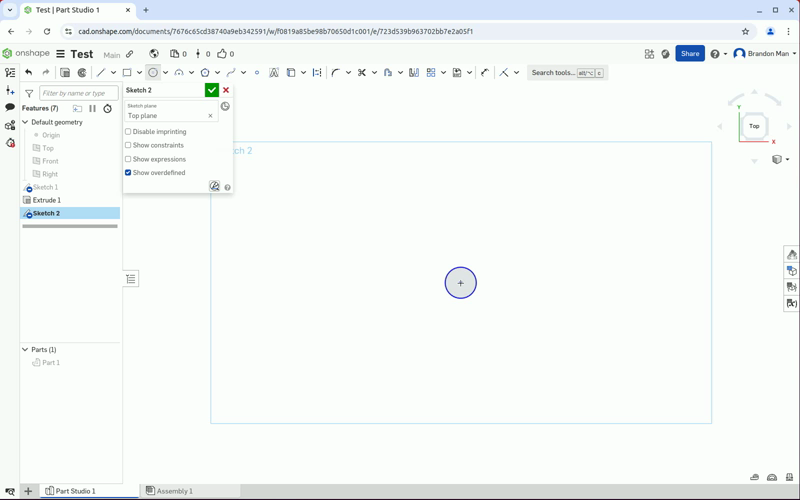
key_up(shift)
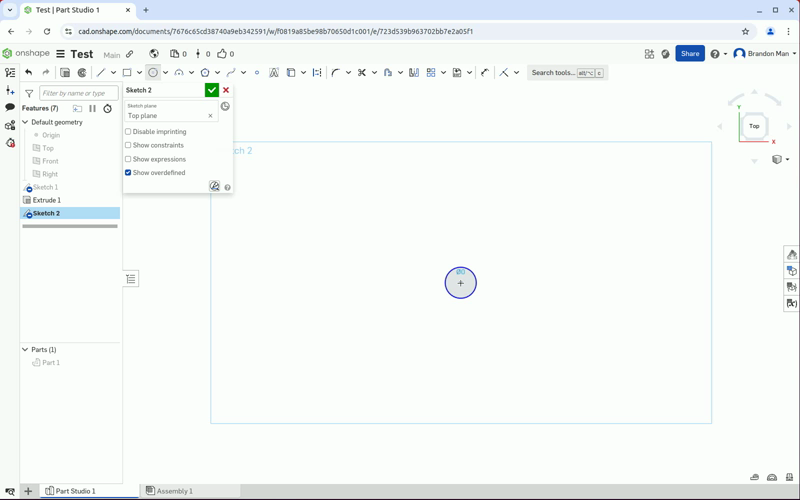
mouse_move(470, 282)
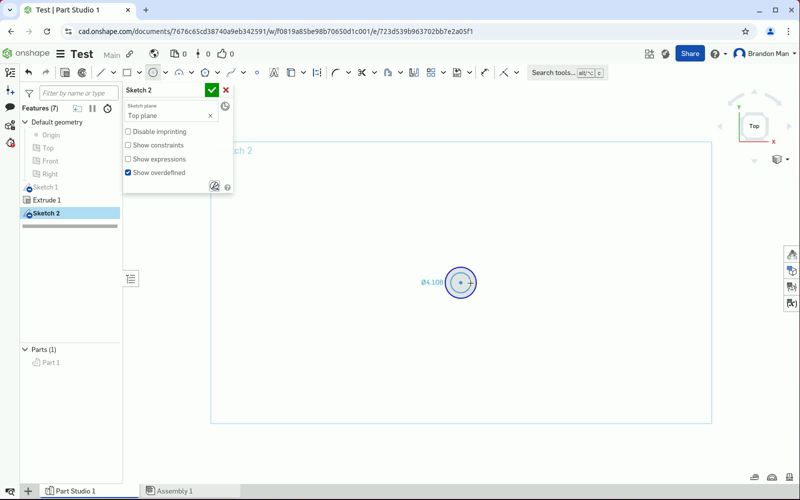
click(470, 282)
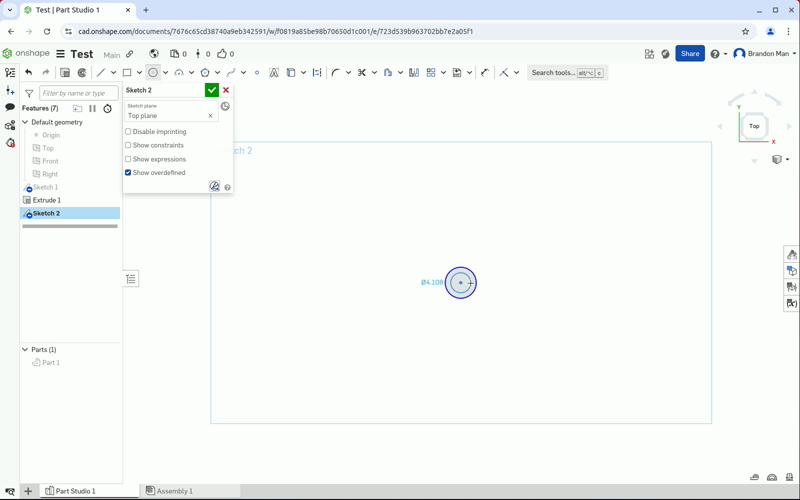
key(esc)
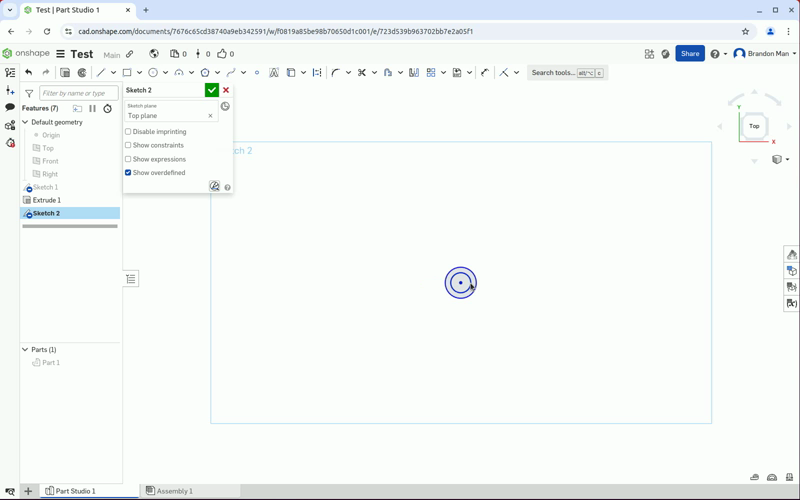
mouse_move(467, 294)
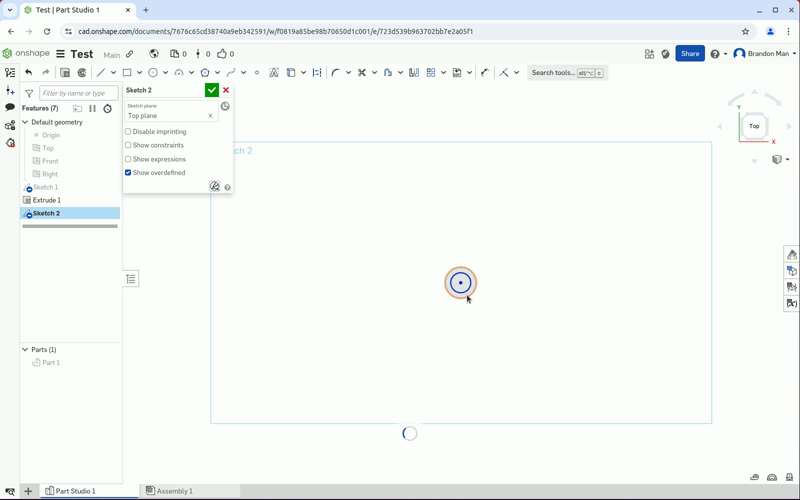
scroll(6)
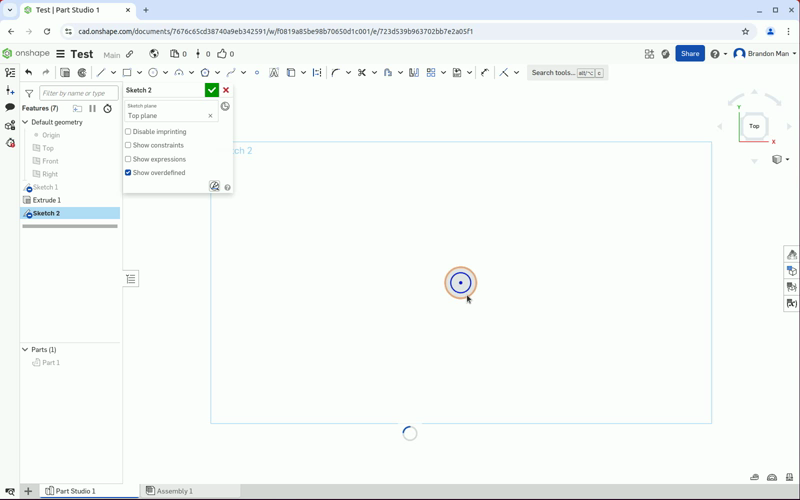
scroll(6)
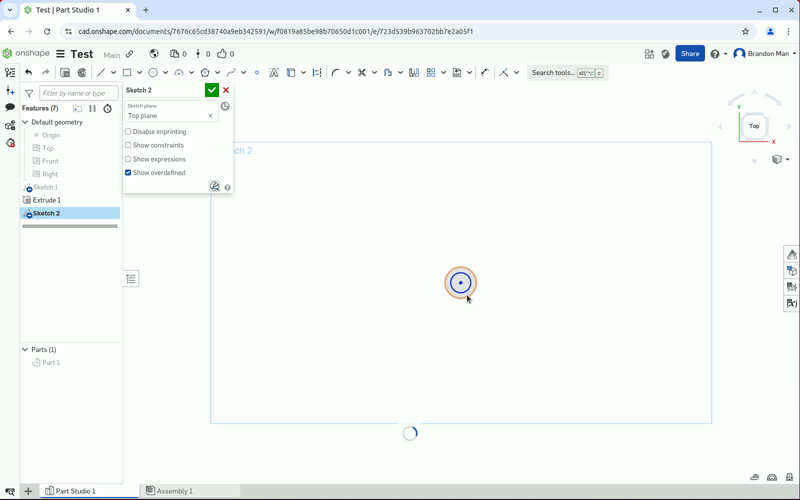
scroll(6)
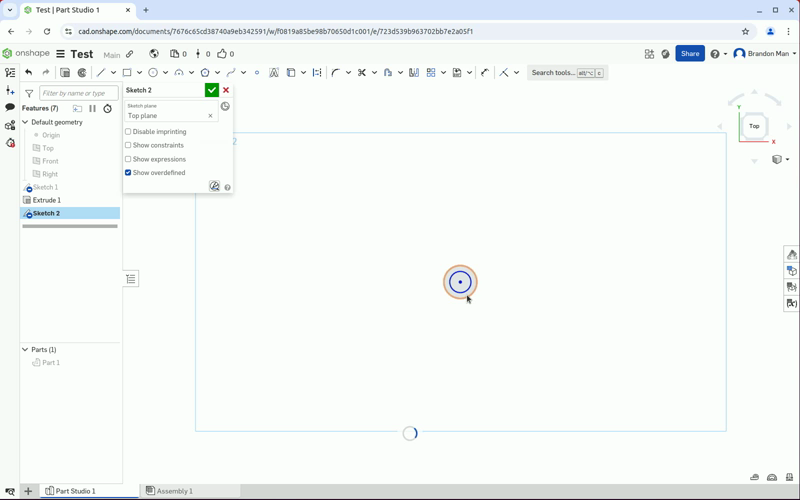
scroll(6)
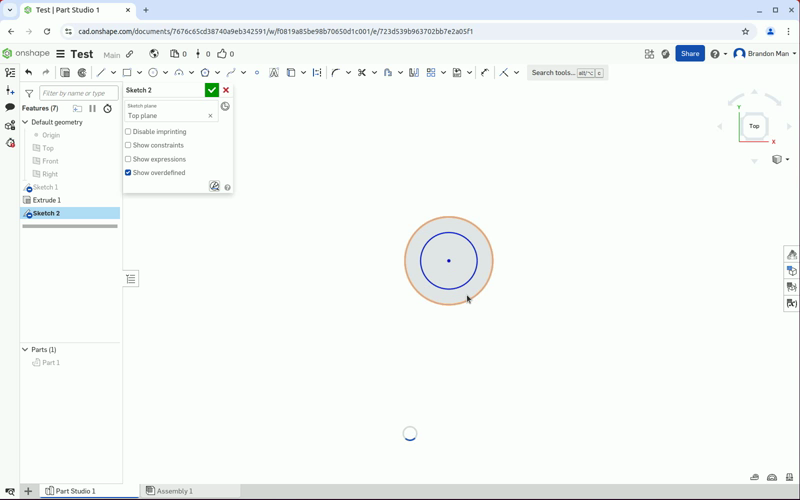
scroll(6)
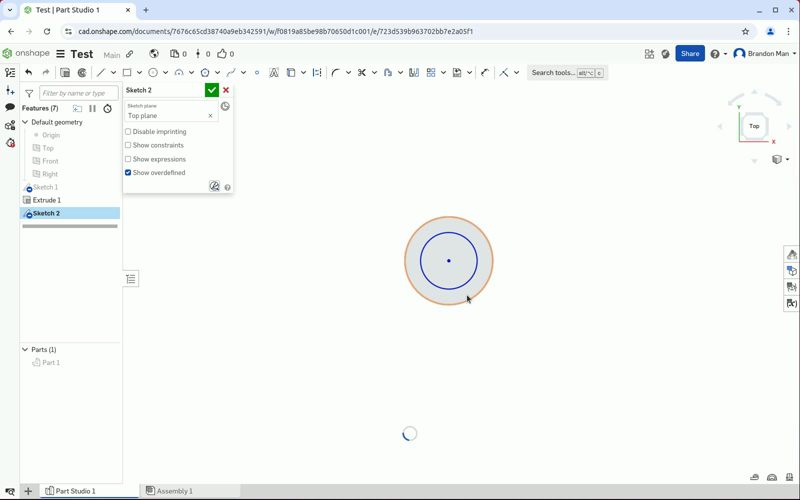
scroll(6)
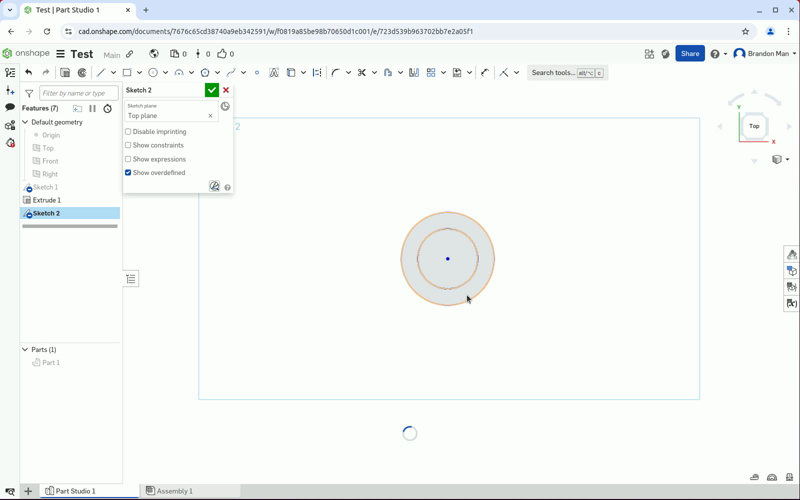
scroll(6)
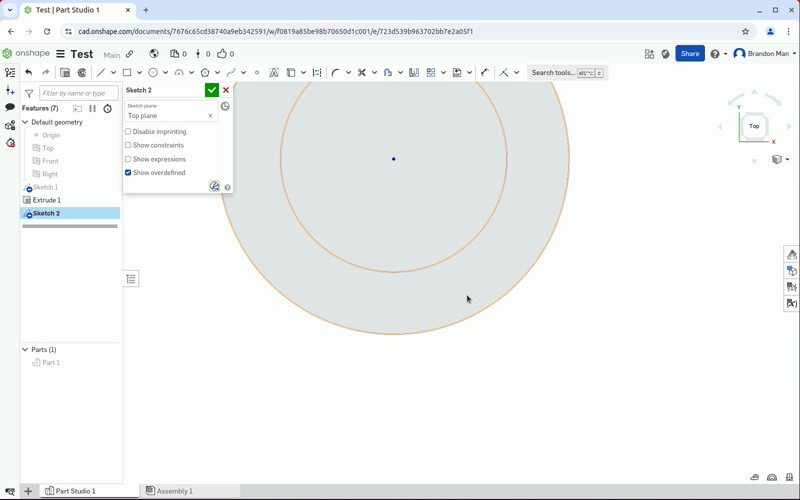
click(467, 294)
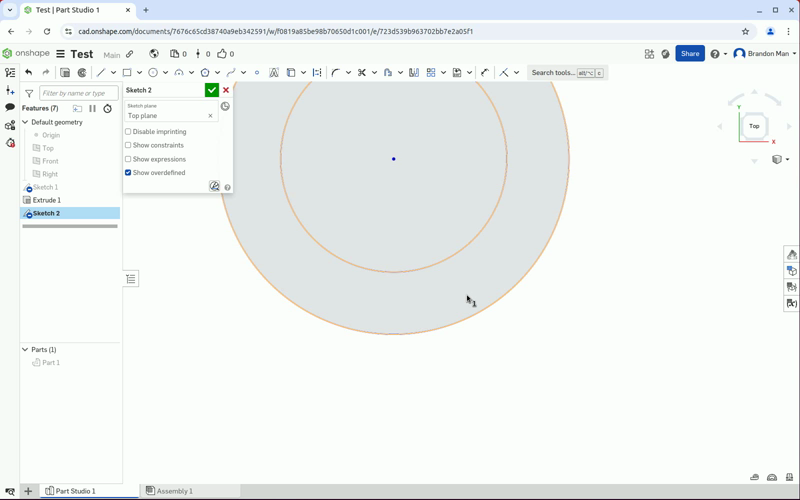
scroll(-6)
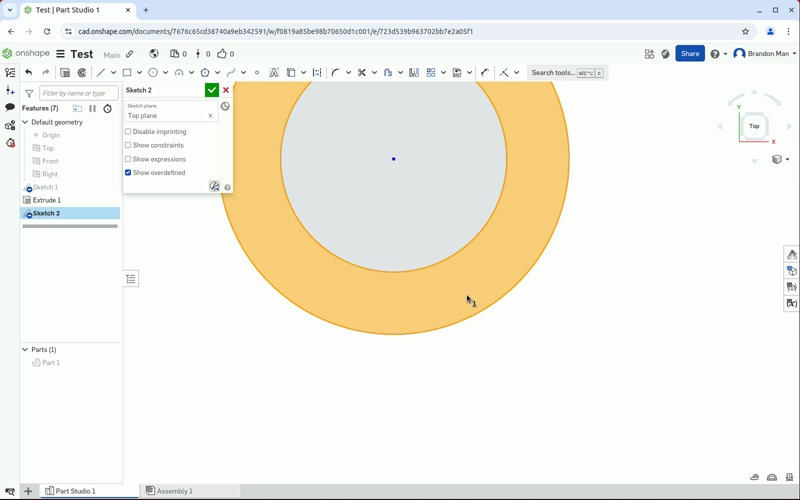
scroll(-6)
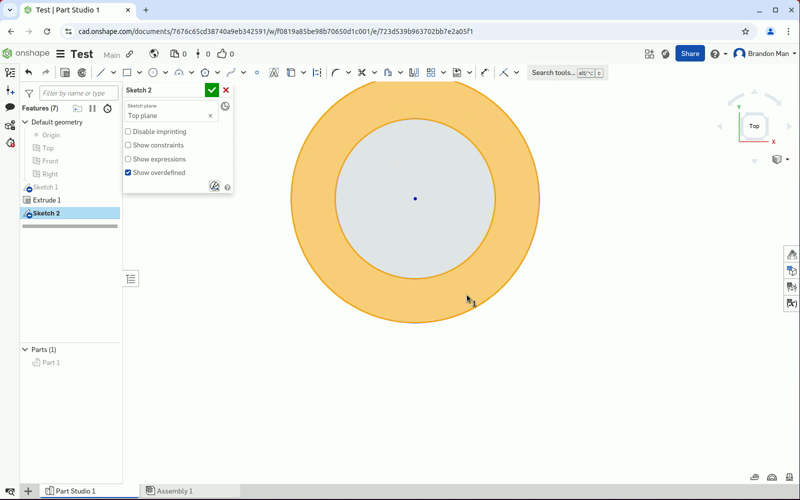
scroll(-6)
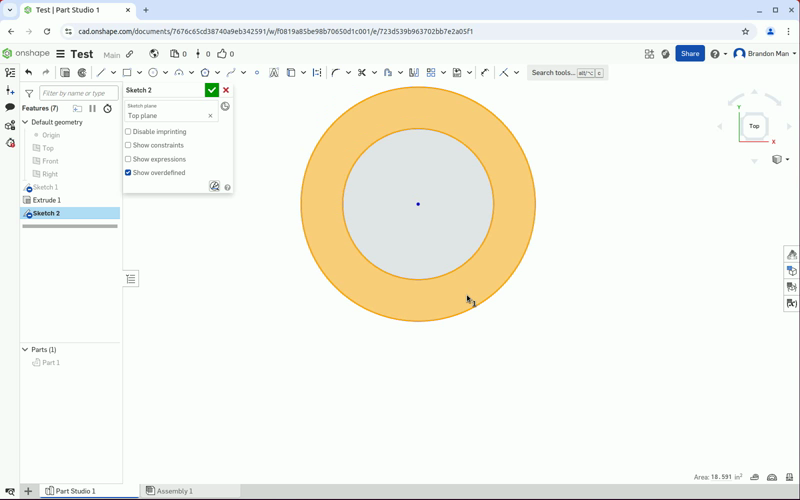
scroll(-6)
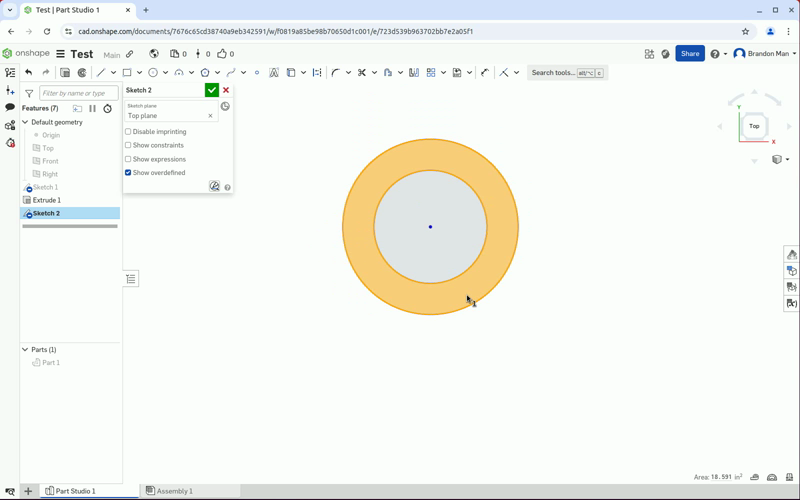
scroll(-6)
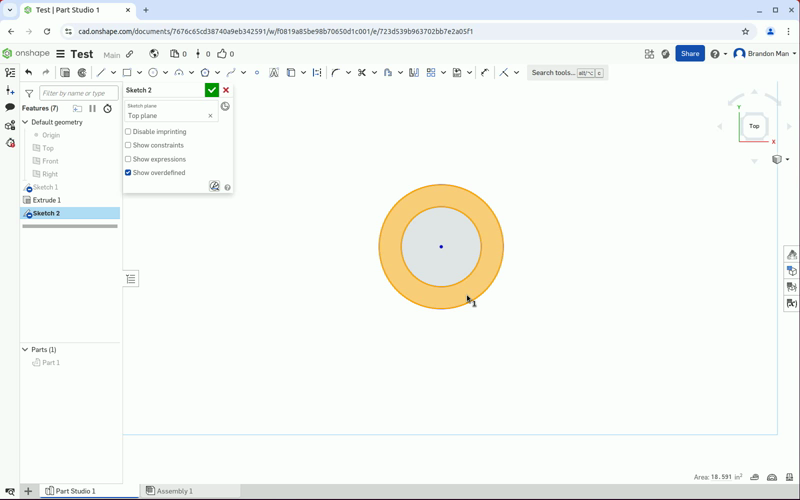
scroll(-6)
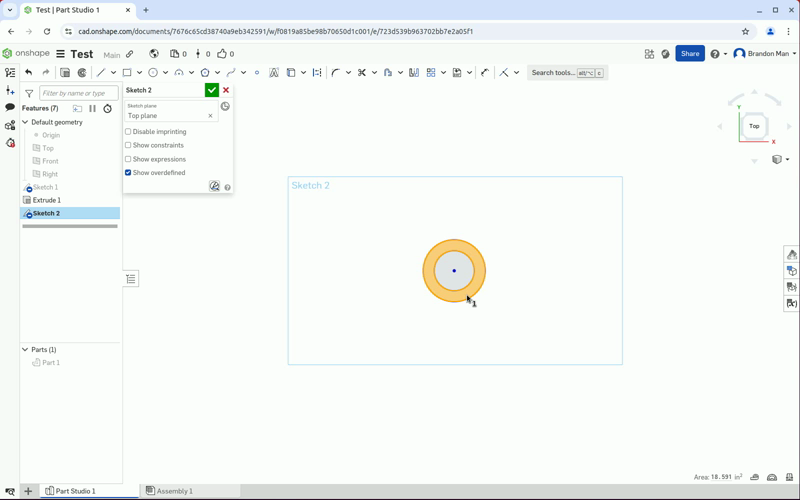
scroll(-6)
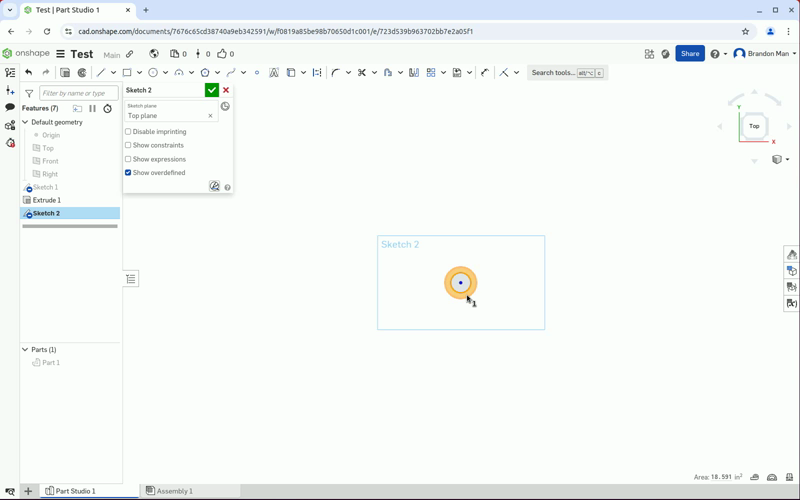
mouse_move(73, 352)
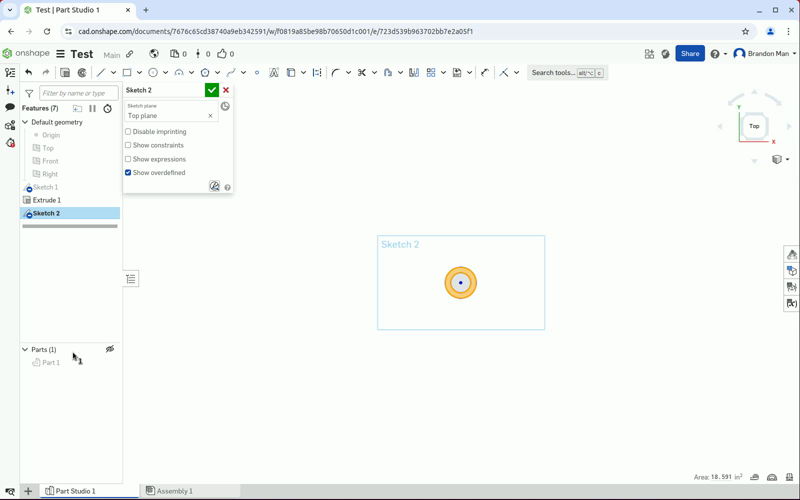
key(shift+y)
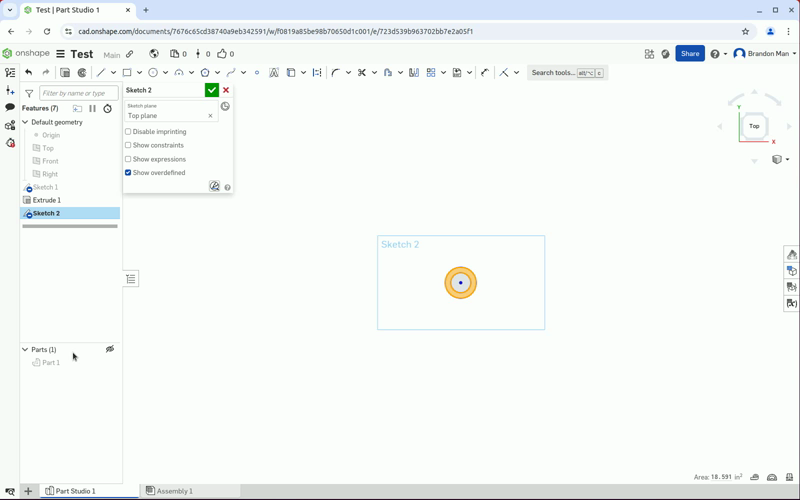
key(shift+e)
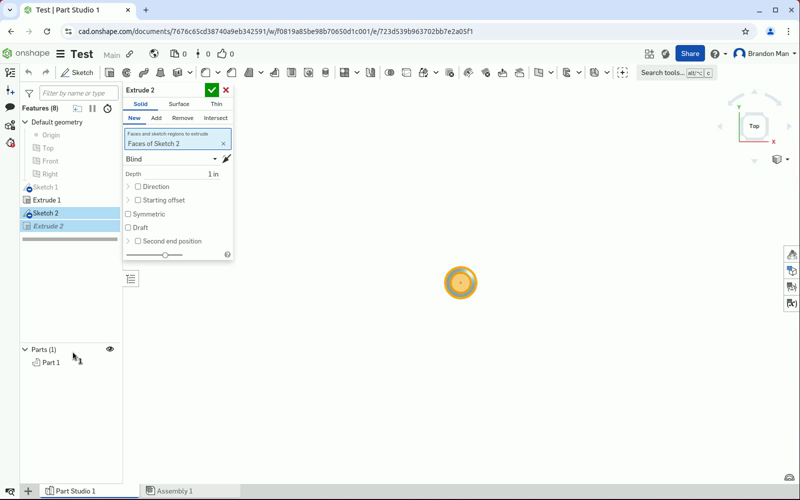
mouse_move(143, 106)
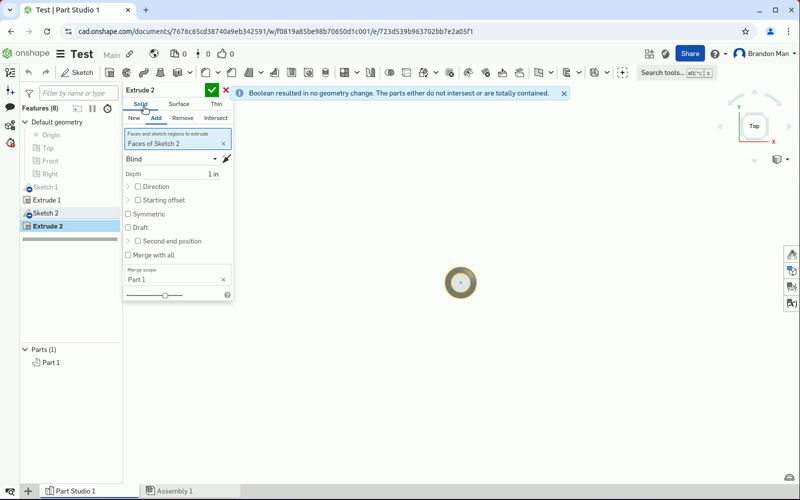
click(143, 106)
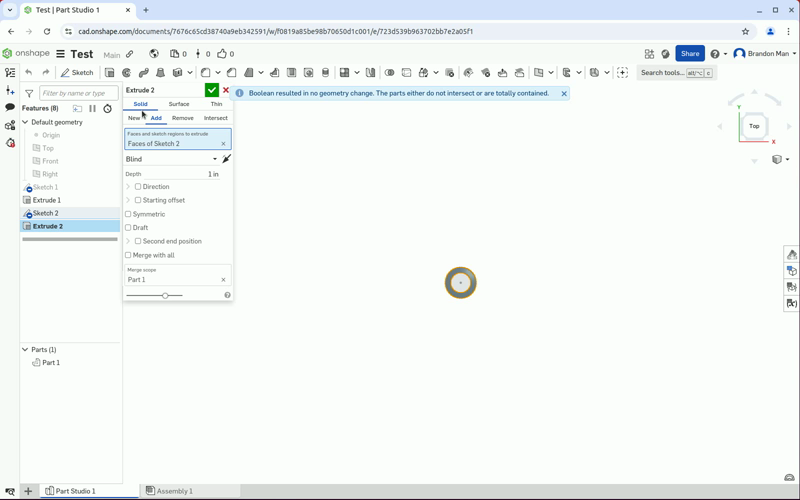
mouse_move(137, 120)
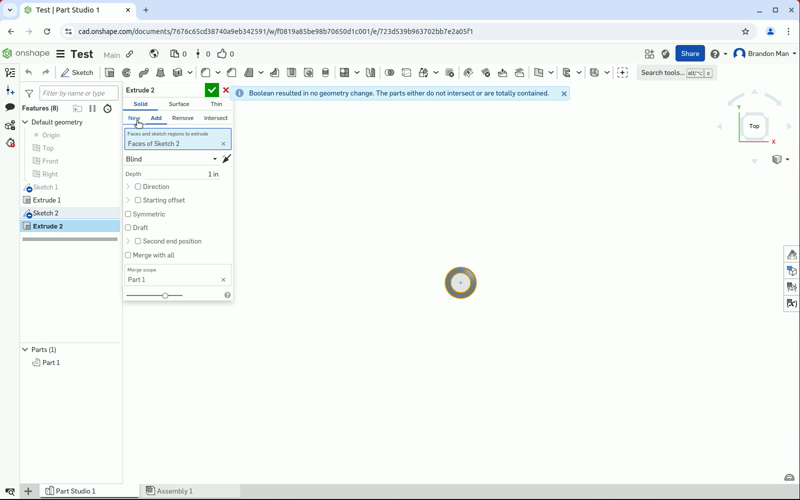
click(137, 120)
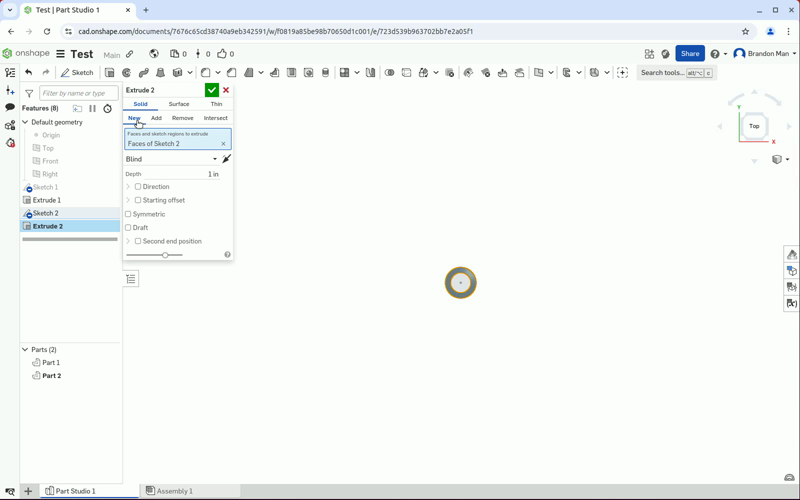
key(tab, 4)
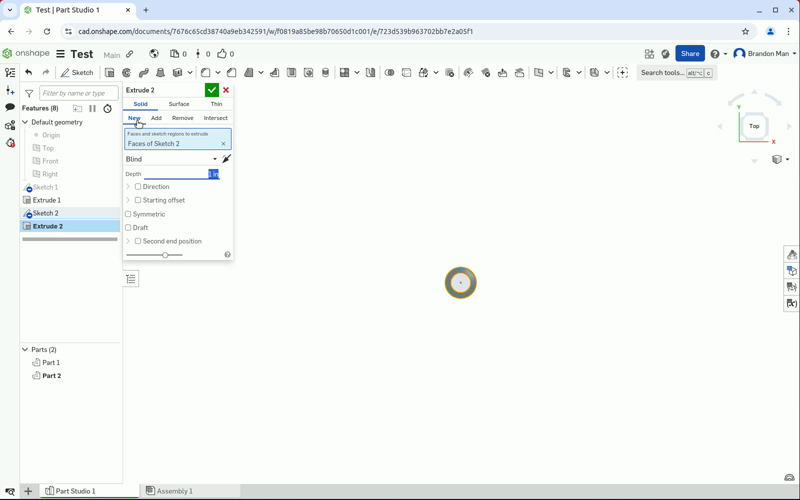
text(7.462)
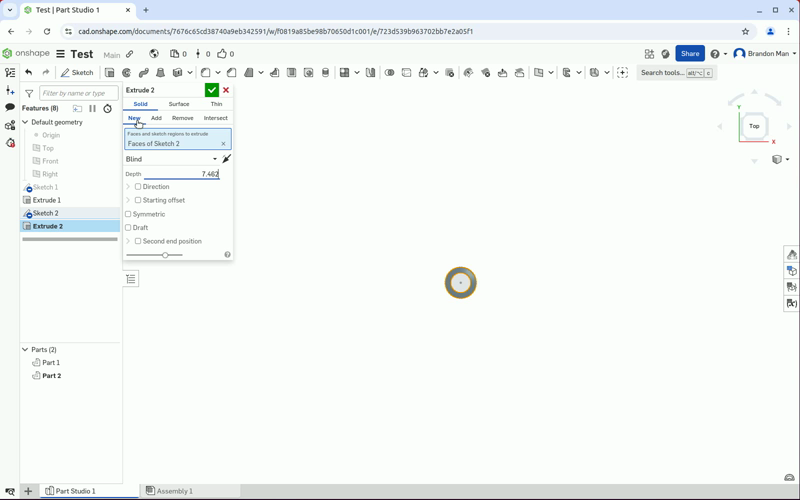
key(enter)
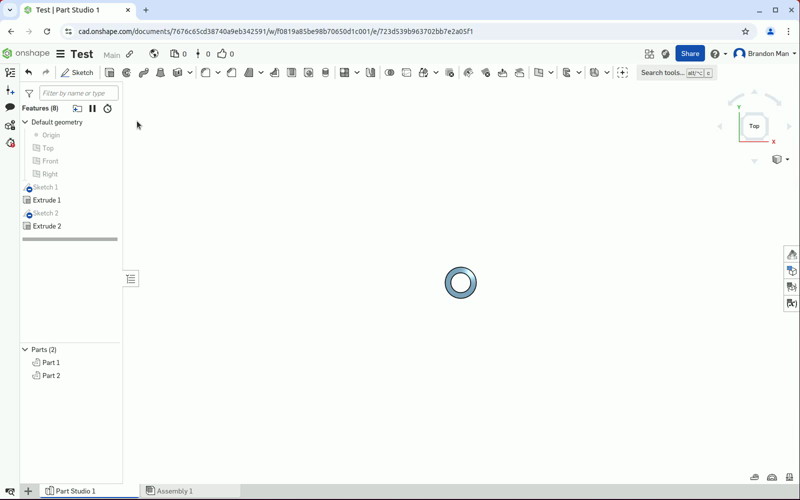
key(shift+h)
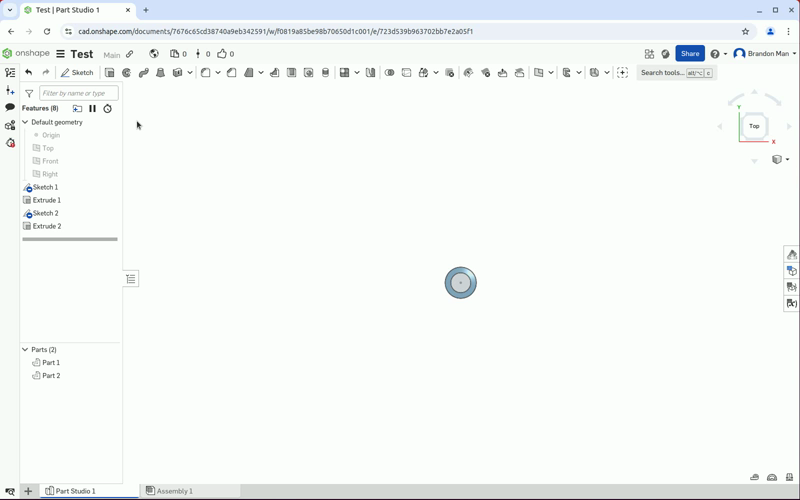
key(shift+h)
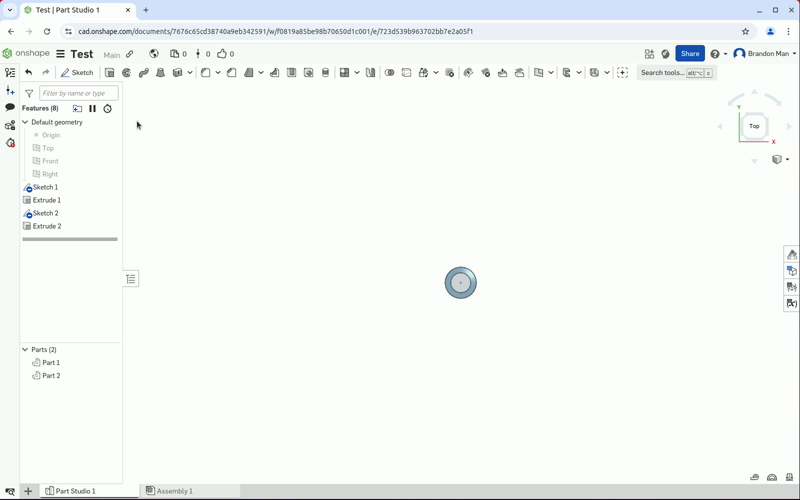
key(shift+7)
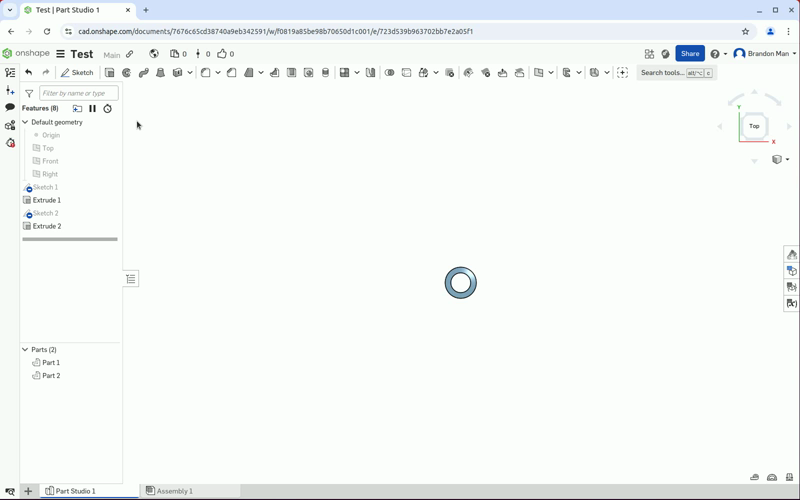
key(up, 3)
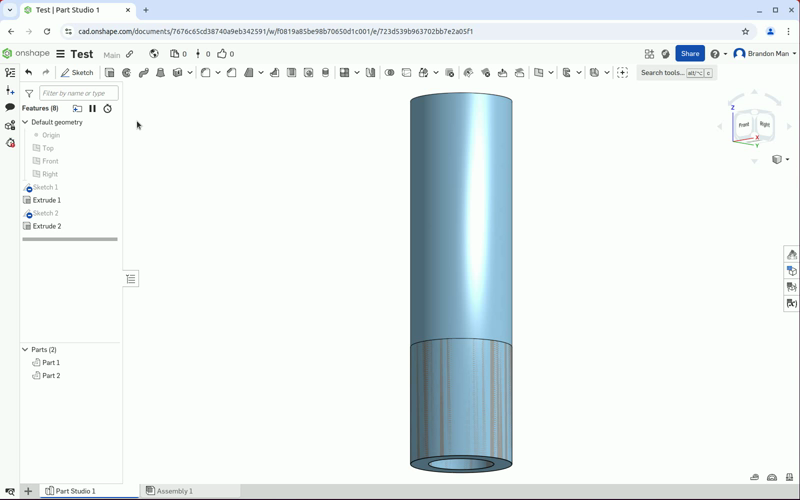
key(left, 3)
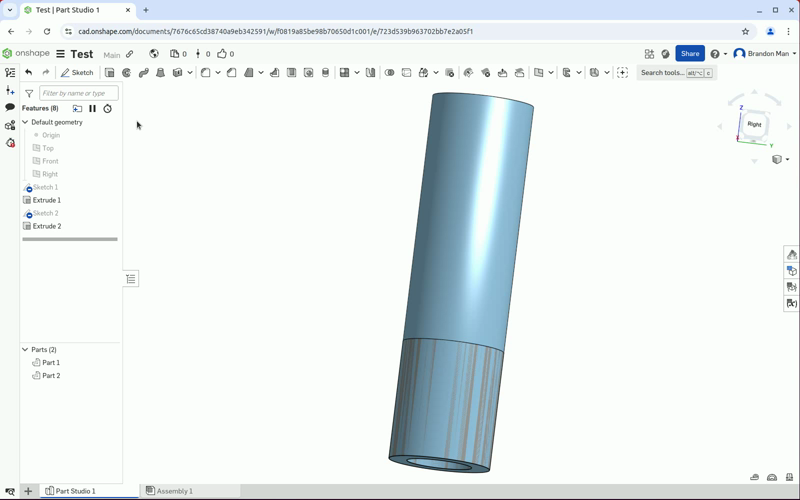
key(right, 3)
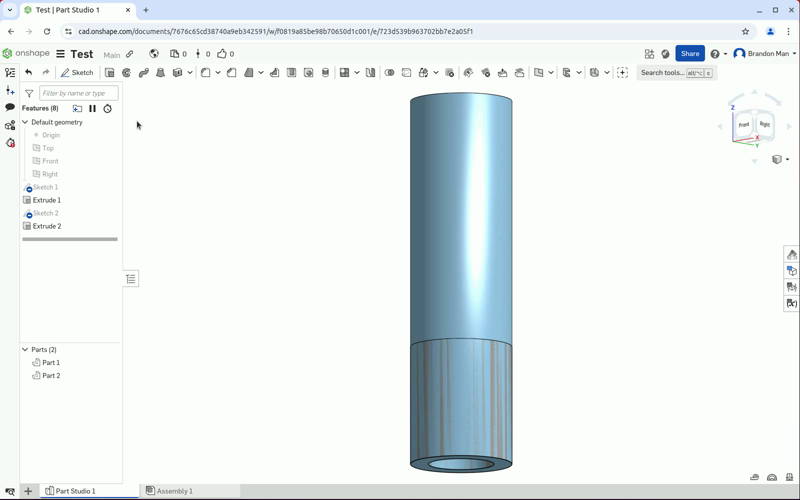
key(down, 3)
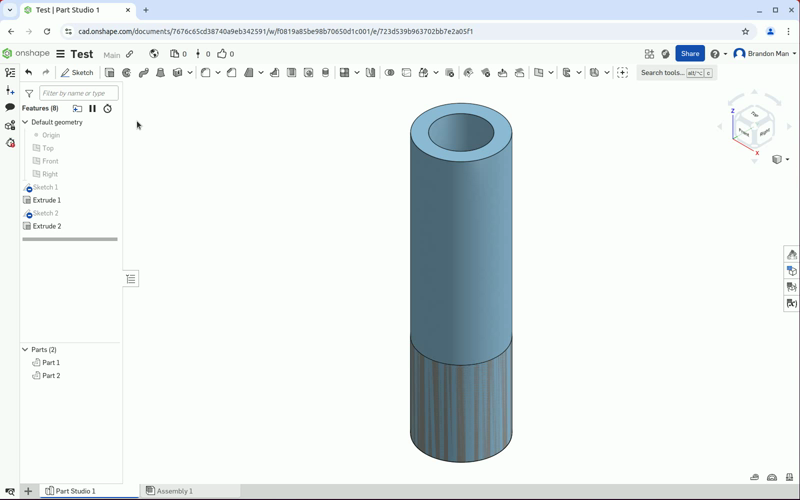
mouse_move(73, 189)
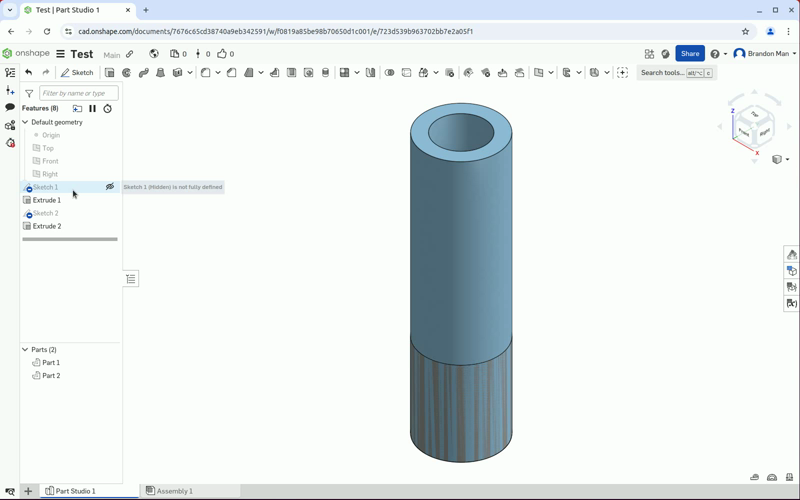
click(73, 189)